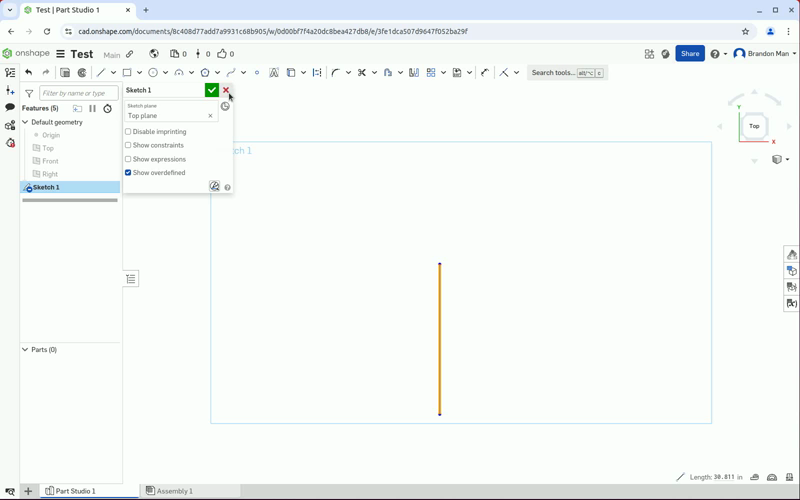
key(shift+h)
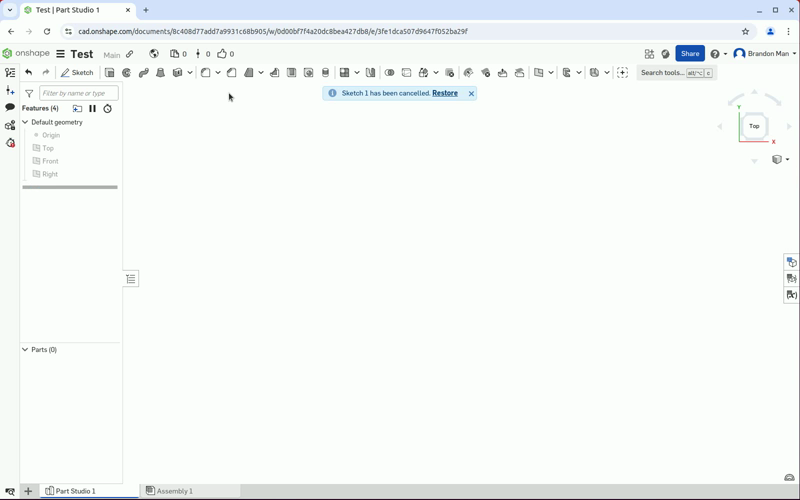
mouse_move(73, 352)
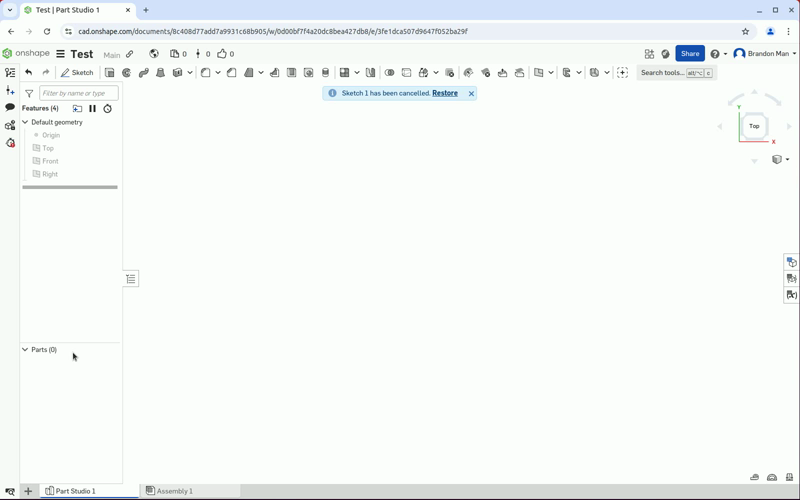
key(y)
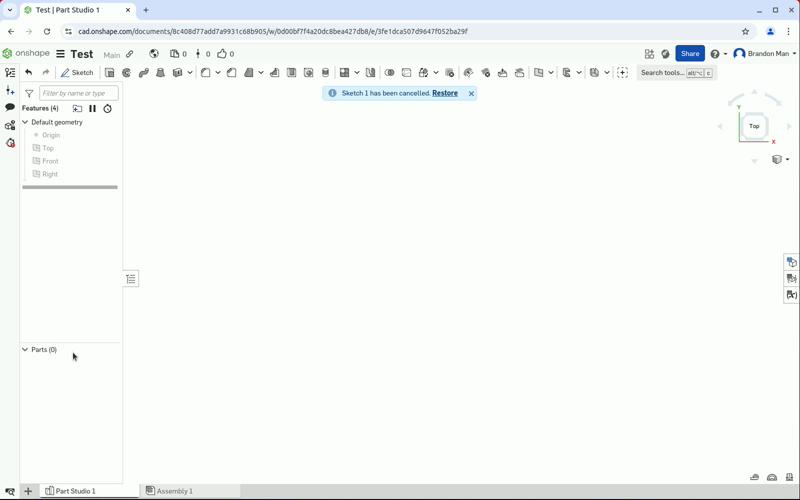
key(shift+p)
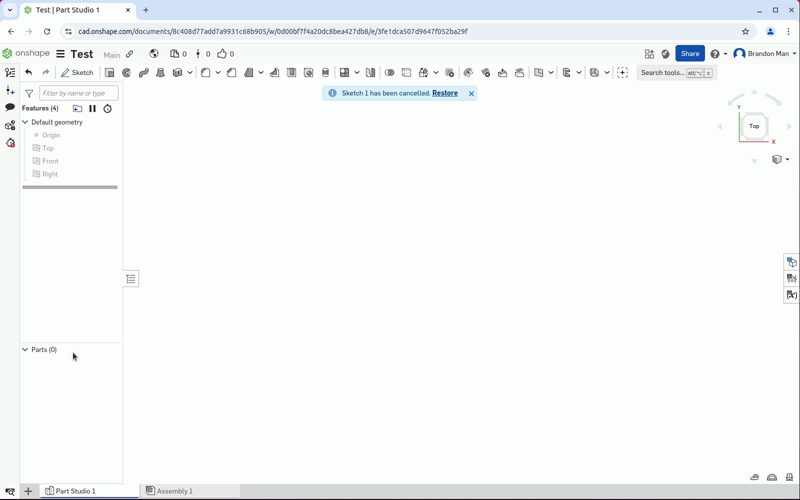
key(space)
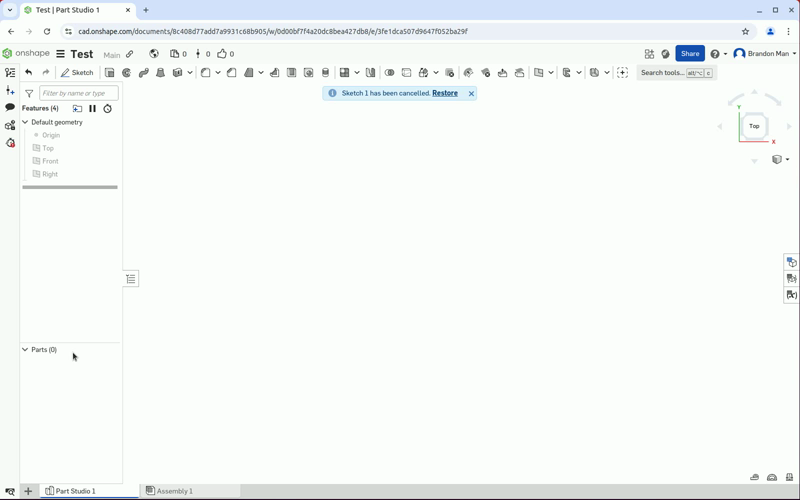
key_down(shift)
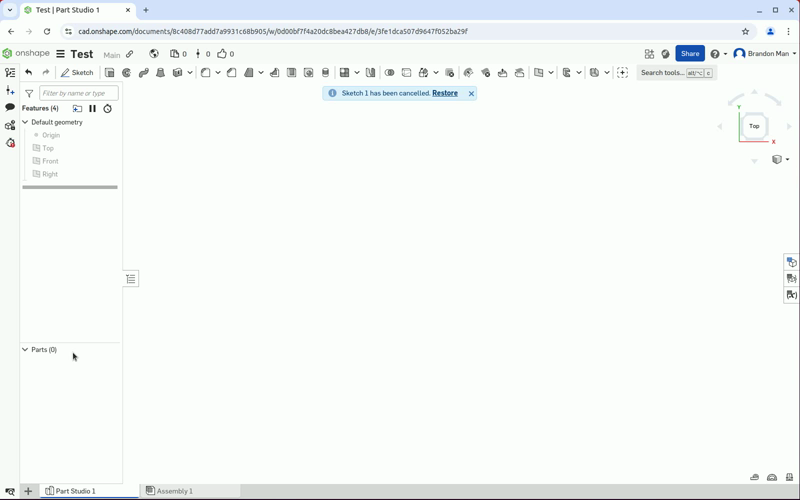
key(up)
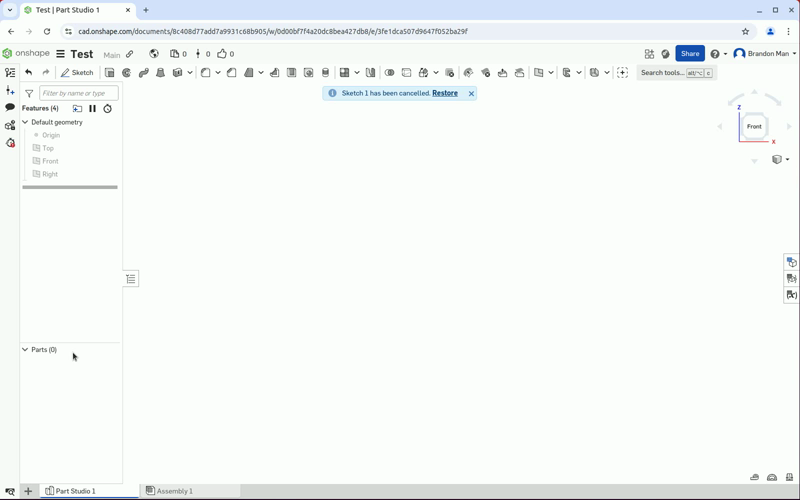
key_up(shift)
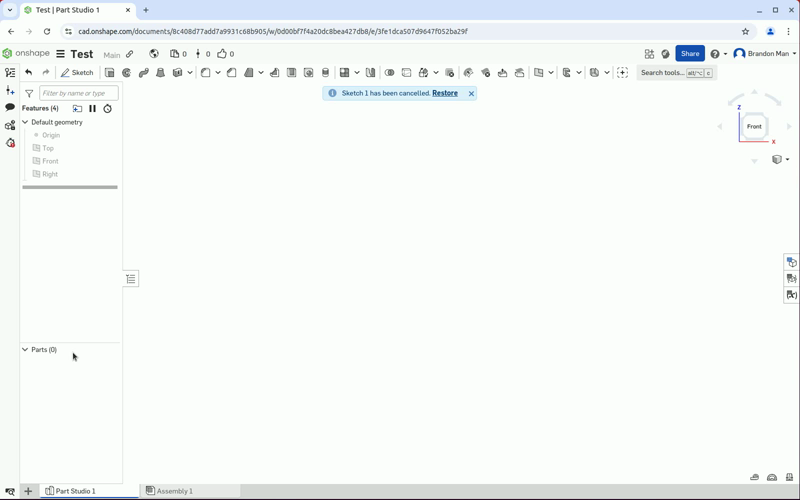
mouse_move(73, 352)
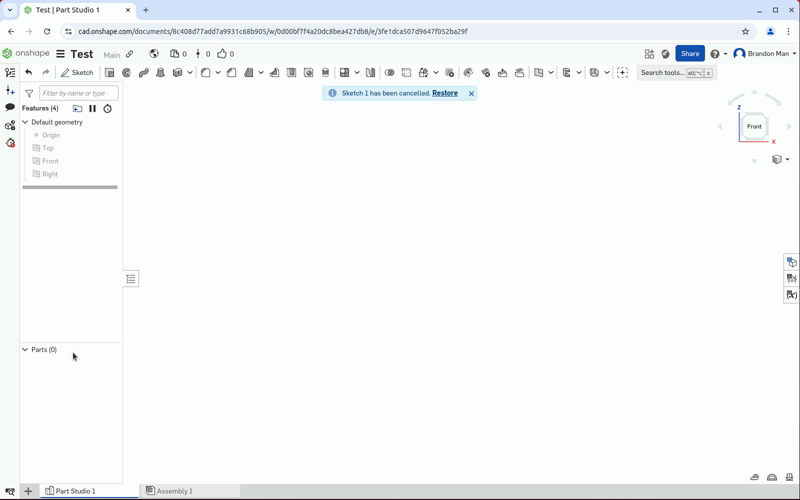
key(shift+y)
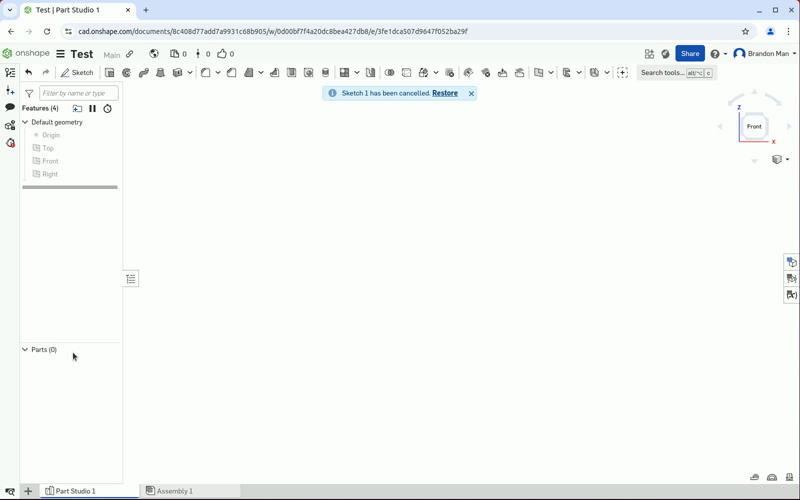
key(shift+s)
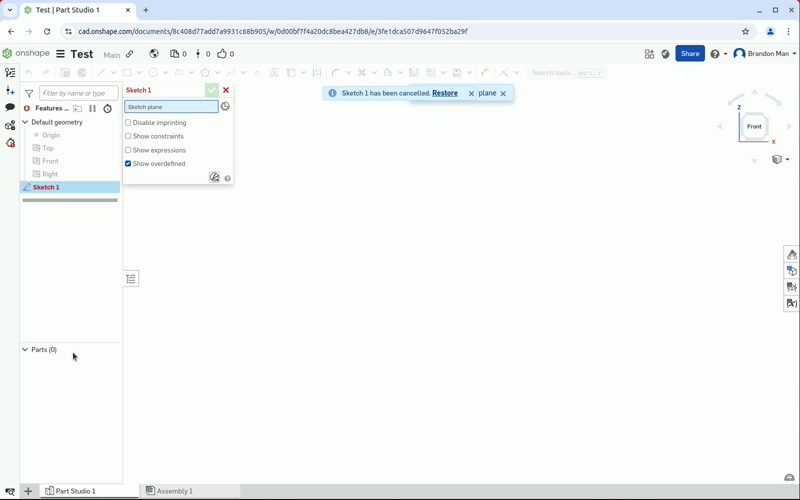
mouse_move(73, 163)
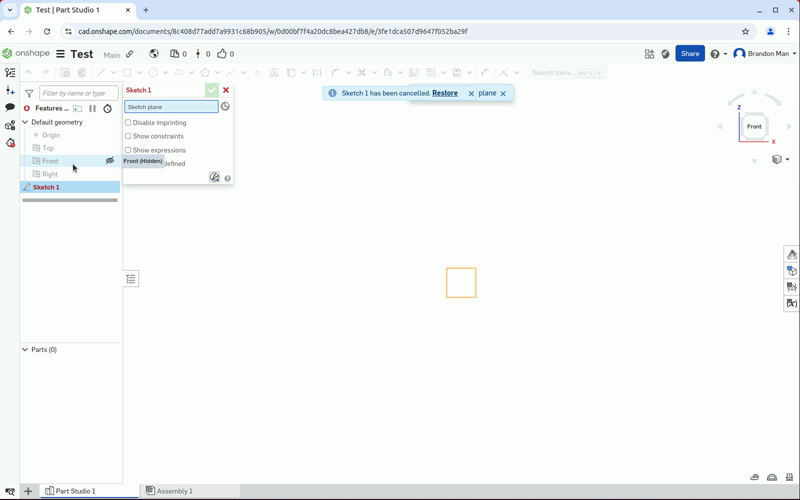
click(73, 163)
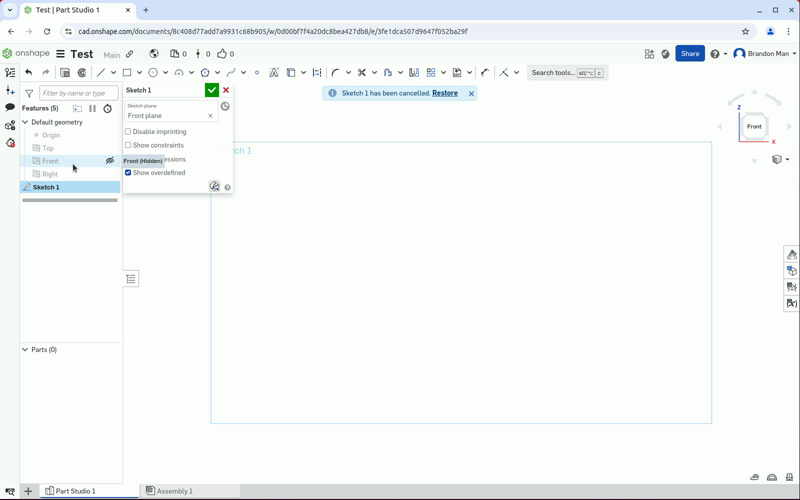
mouse_move(73, 352)
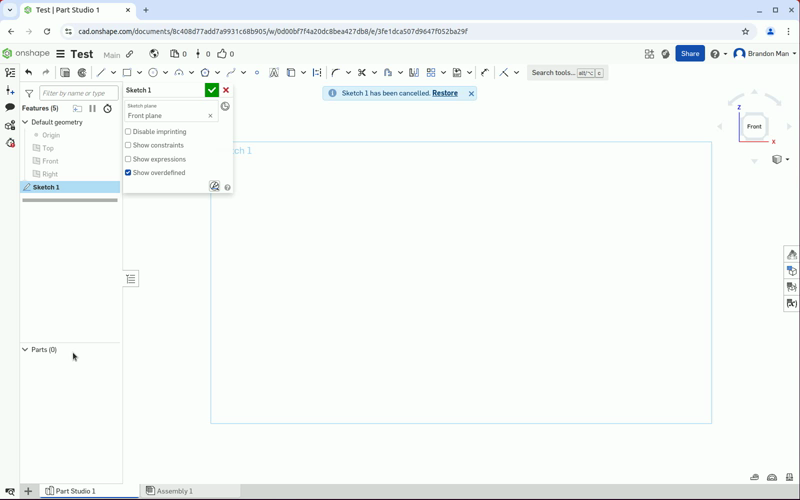
key(y)
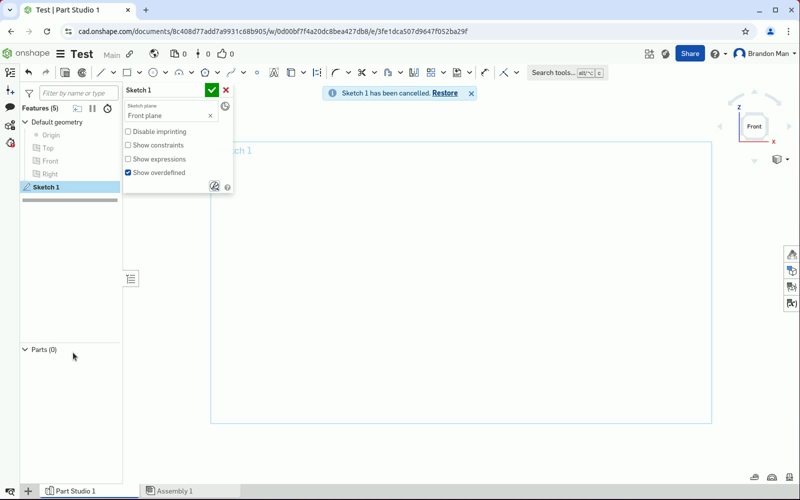
key(c)
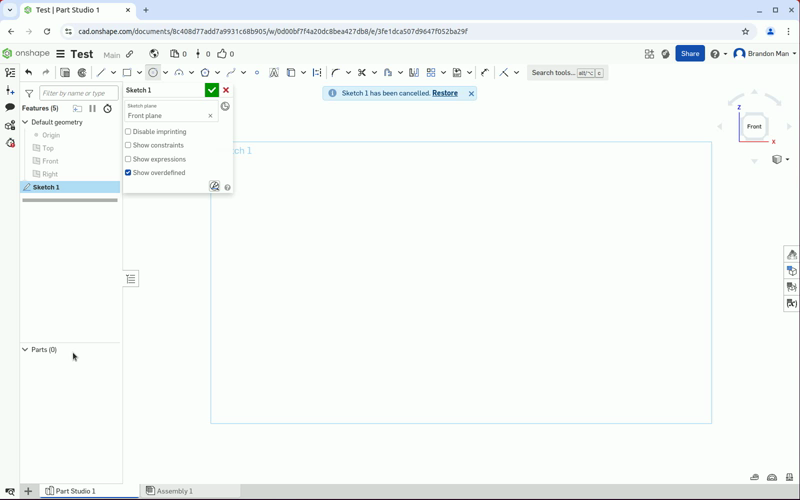
key_down(shift)
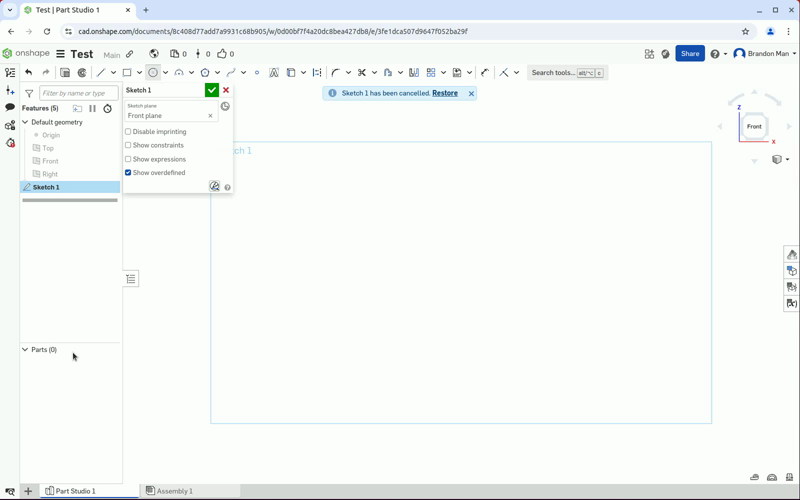
mouse_move(560, 282)
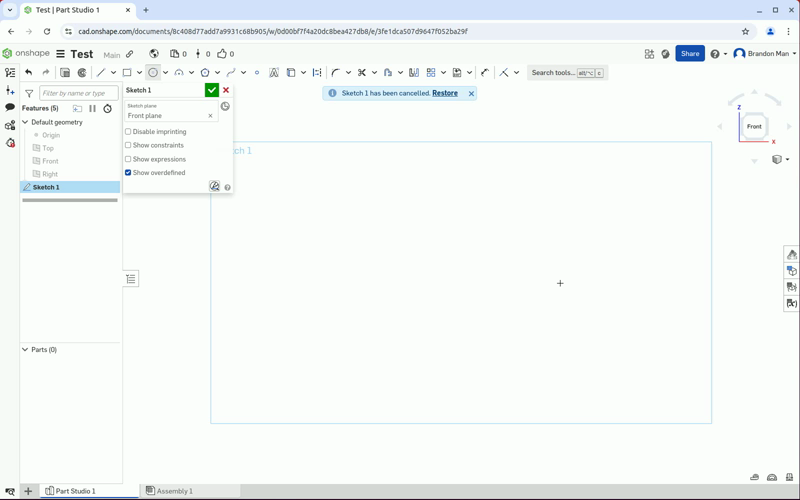
click(560, 282)
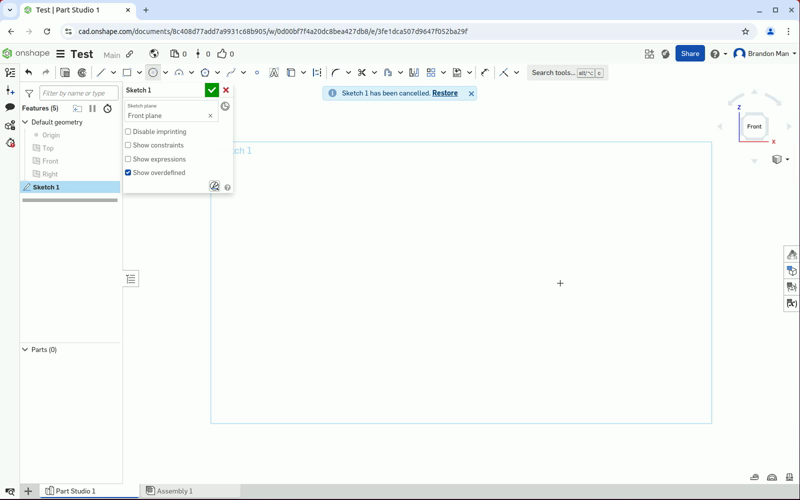
key_up(shift)
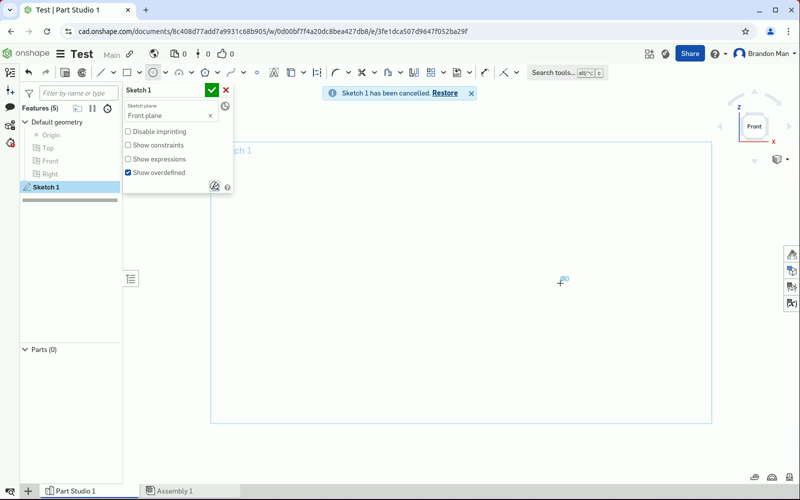
mouse_move(573, 282)
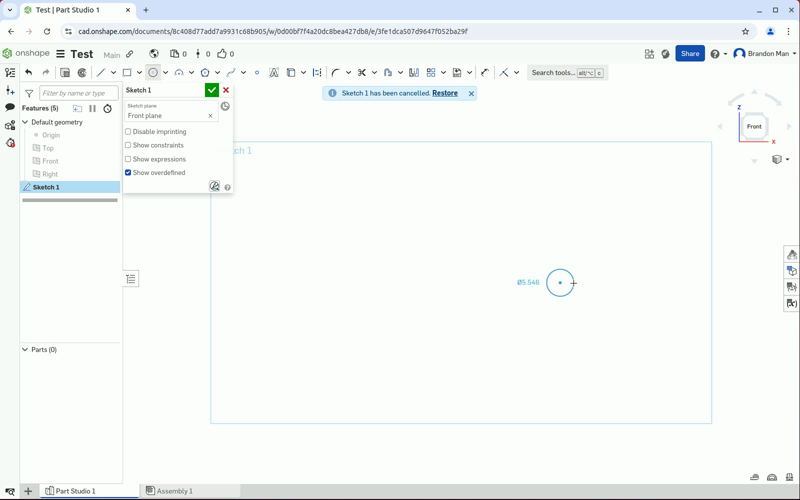
click(573, 282)
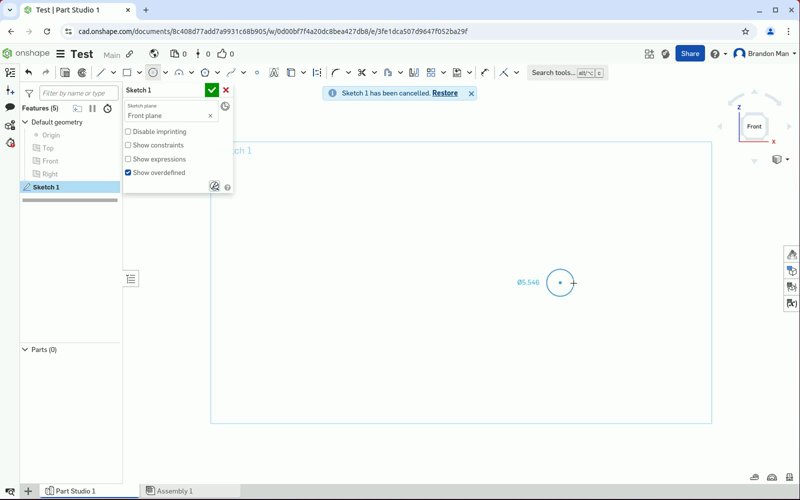
key(esc)
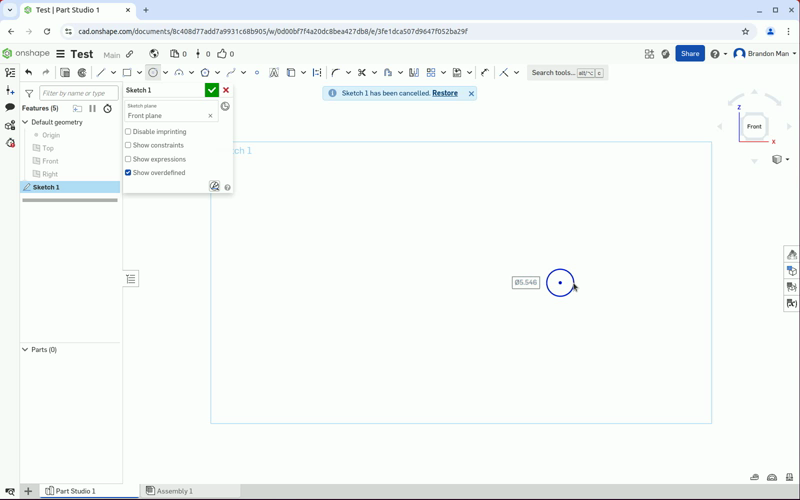
mouse_move(548, 288)
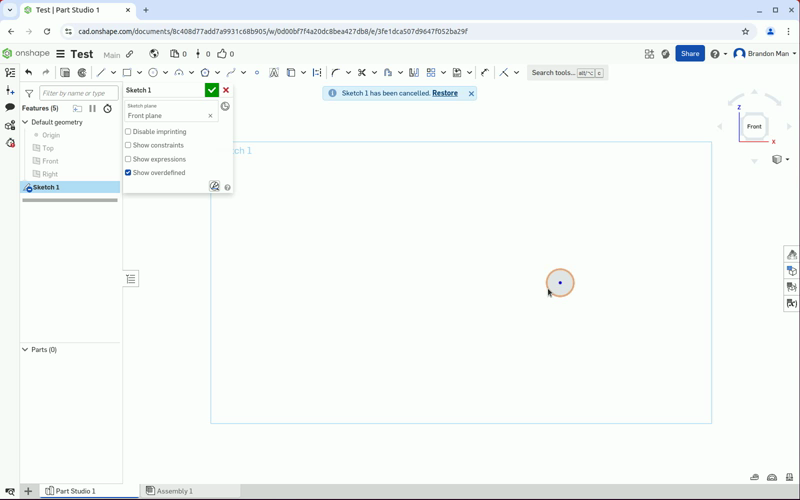
scroll(6)
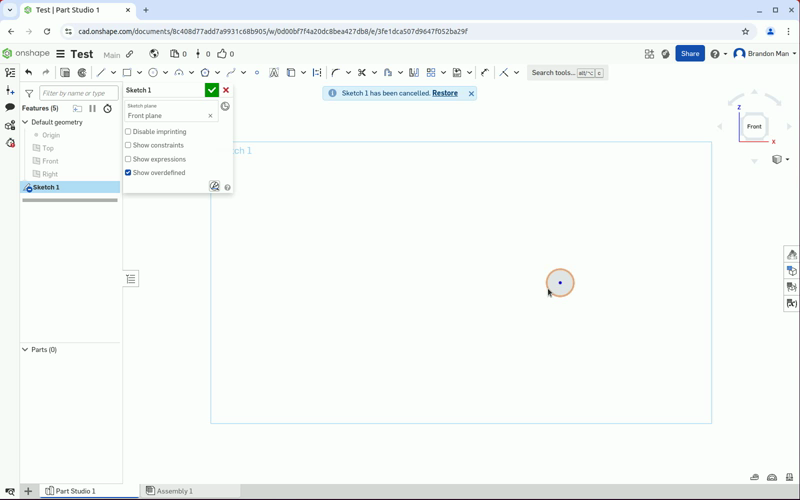
scroll(6)
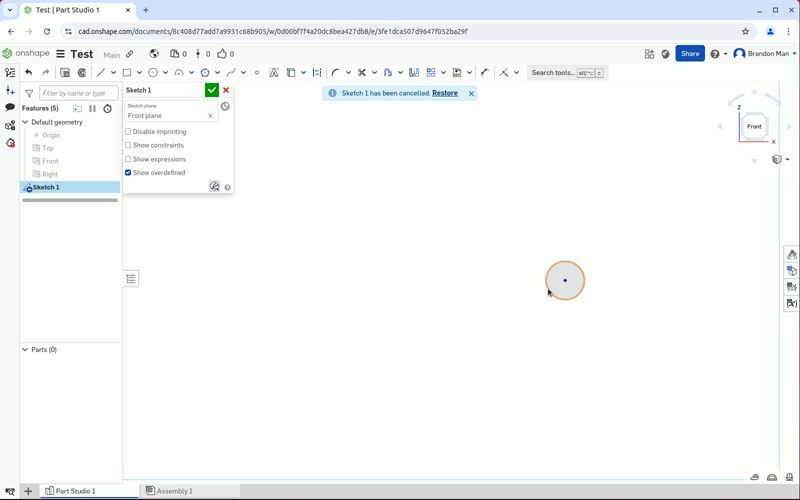
scroll(6)
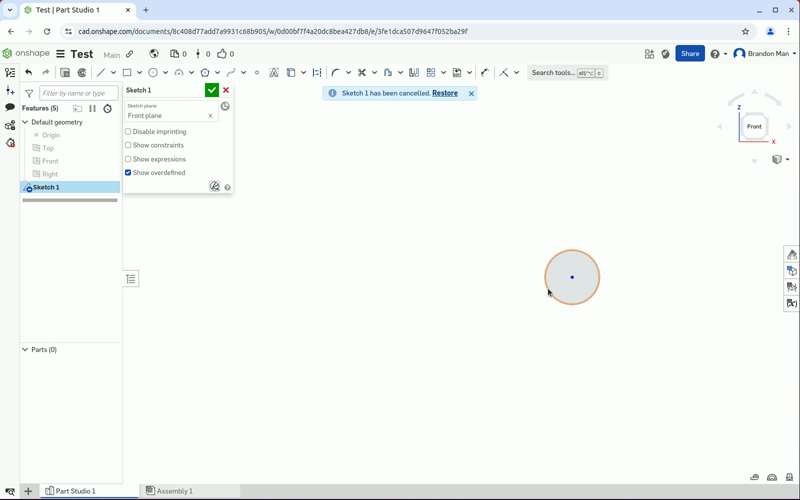
scroll(6)
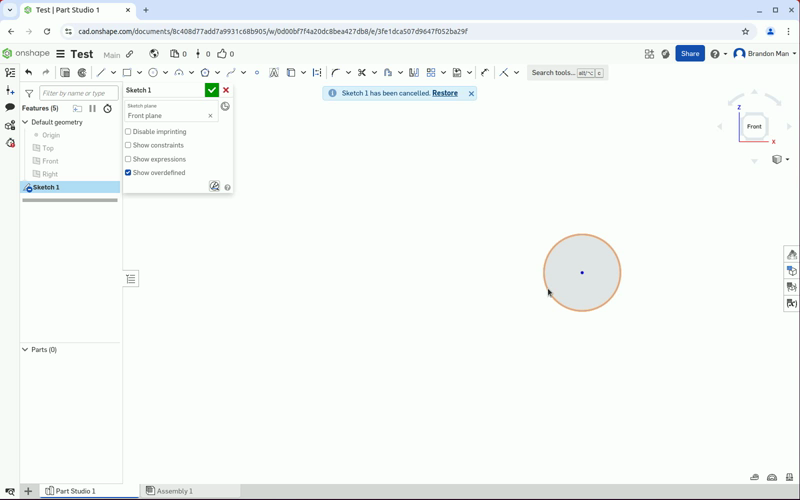
scroll(6)
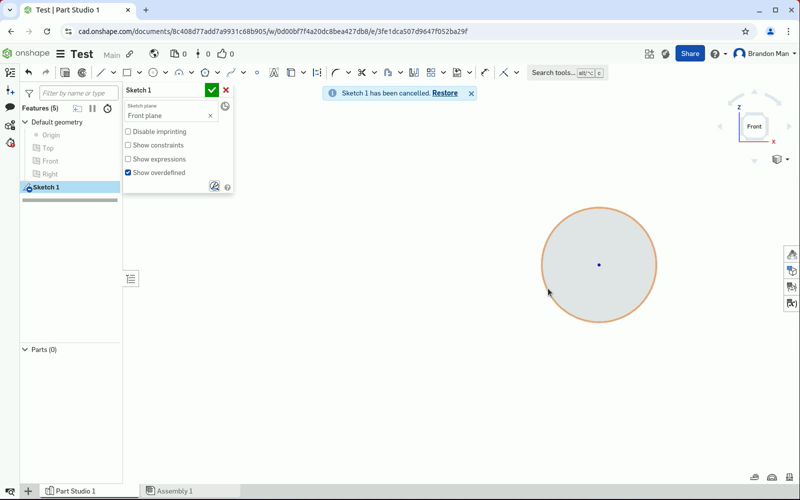
scroll(6)
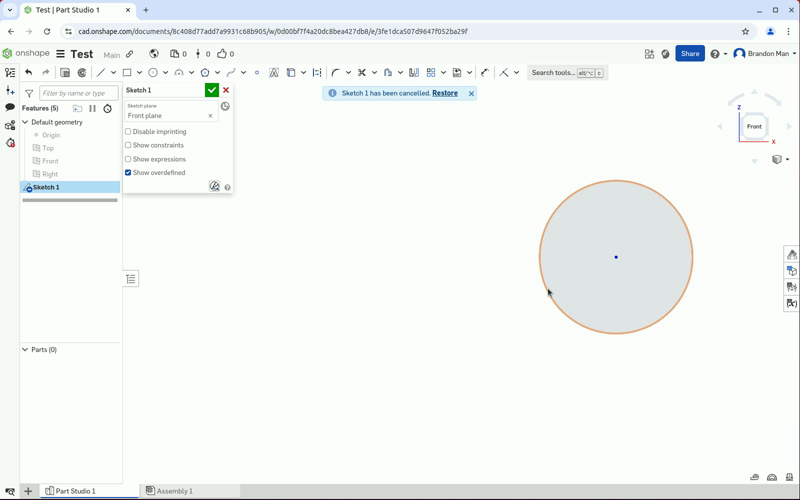
scroll(6)
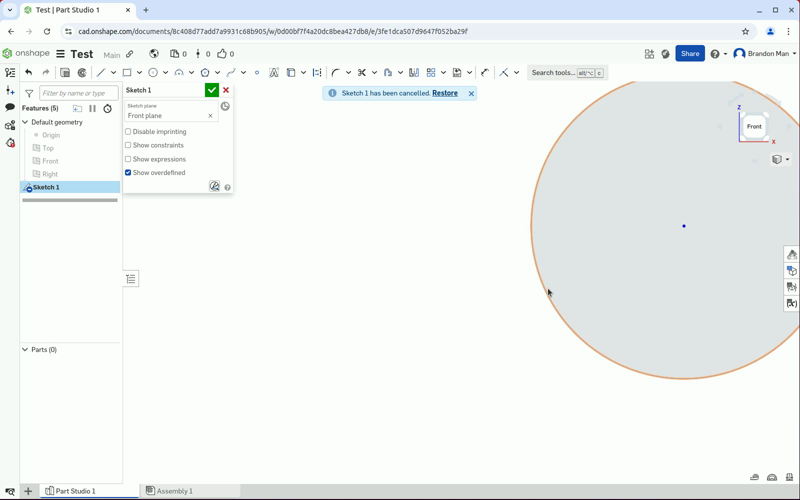
click(548, 288)
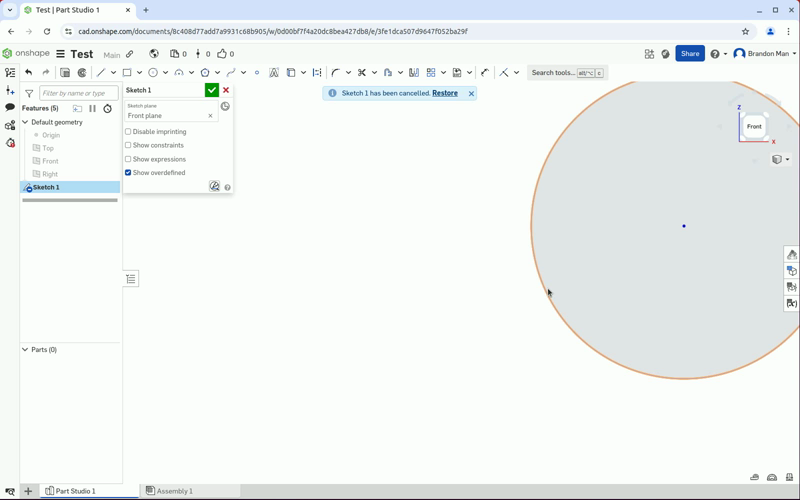
scroll(-6)
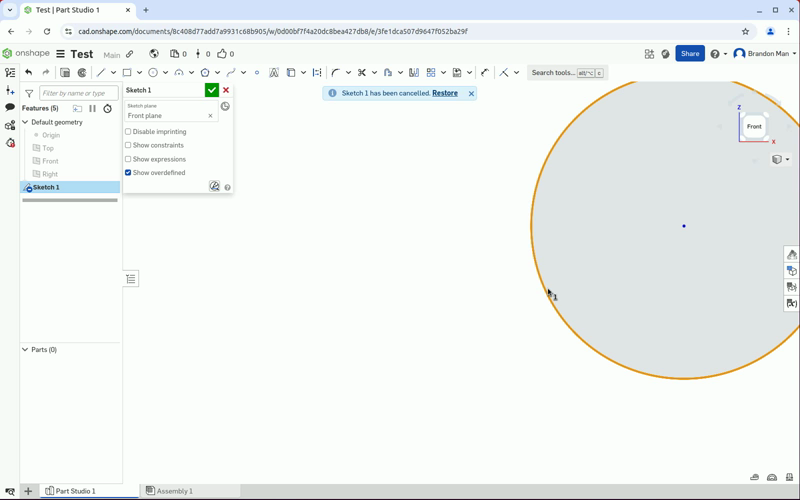
scroll(-6)
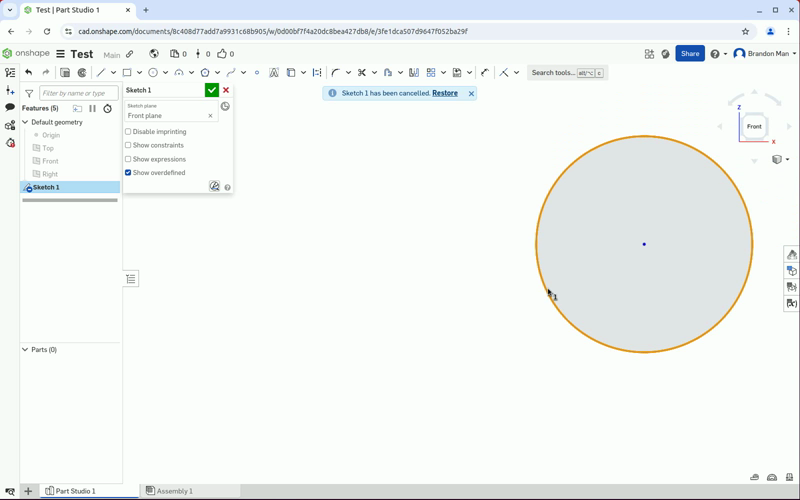
scroll(-6)
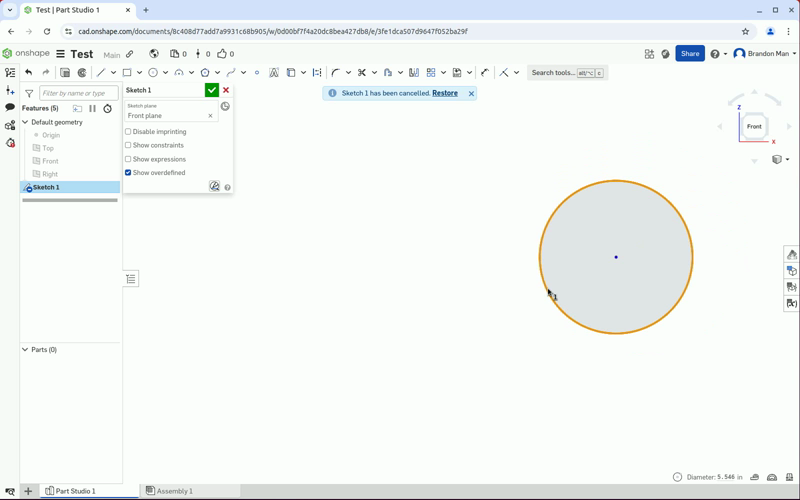
scroll(-6)
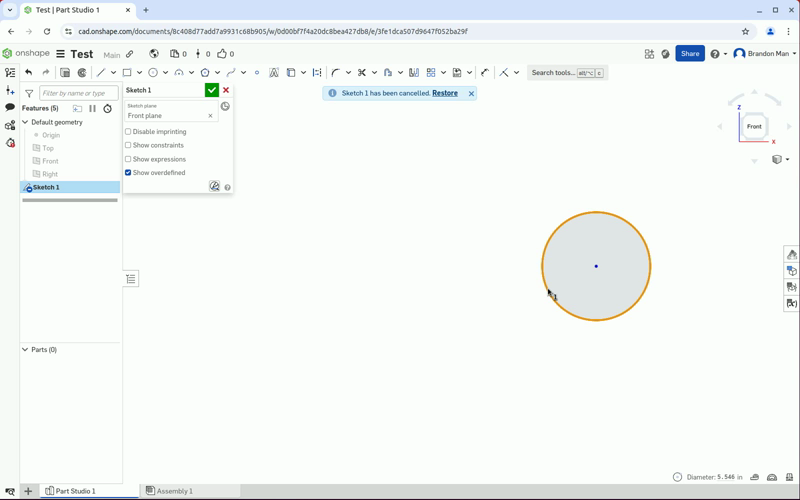
scroll(-6)
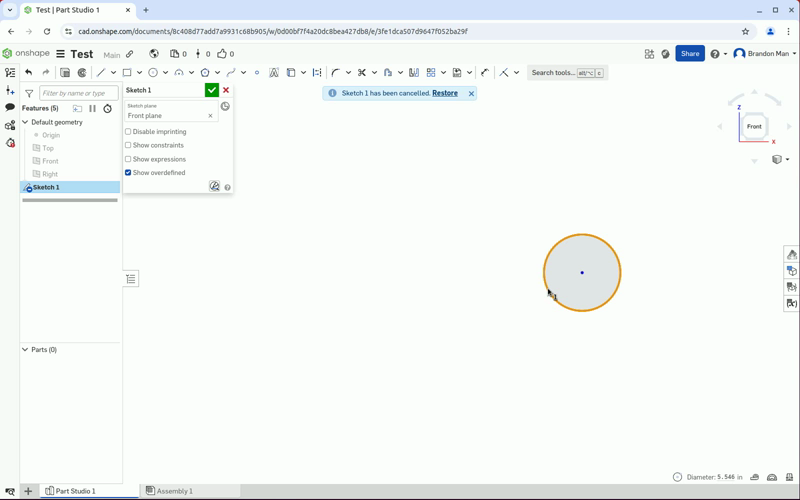
scroll(-6)
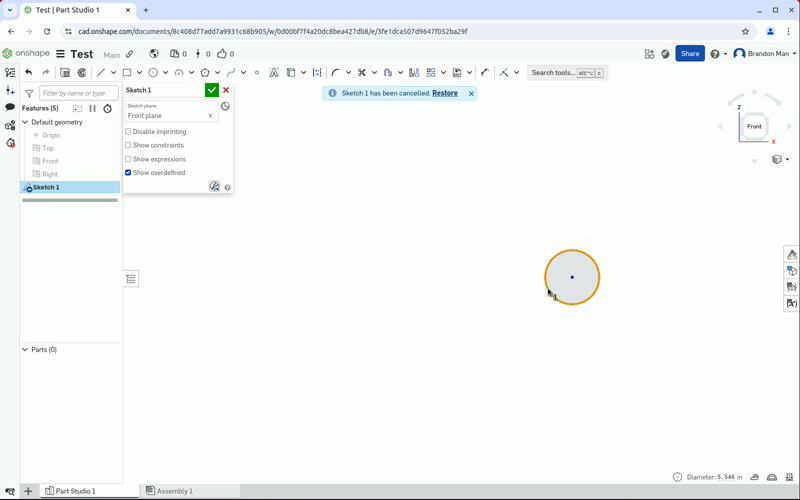
scroll(-6)
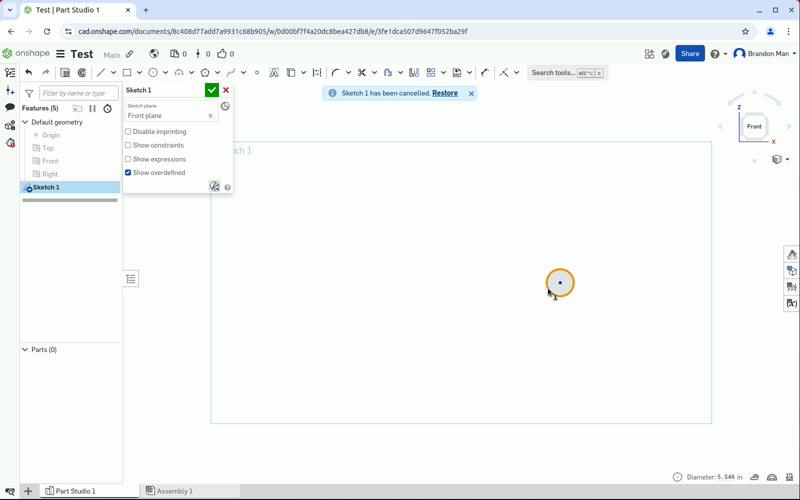
mouse_move(73, 352)
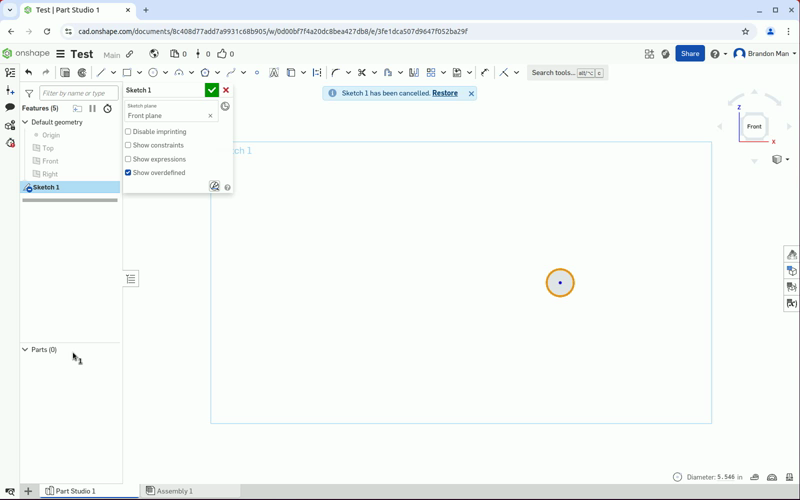
key(shift+y)
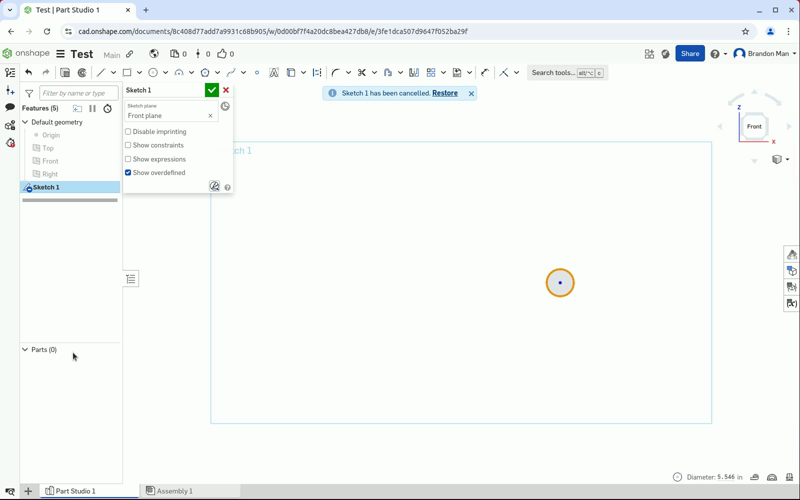
key(shift+e)
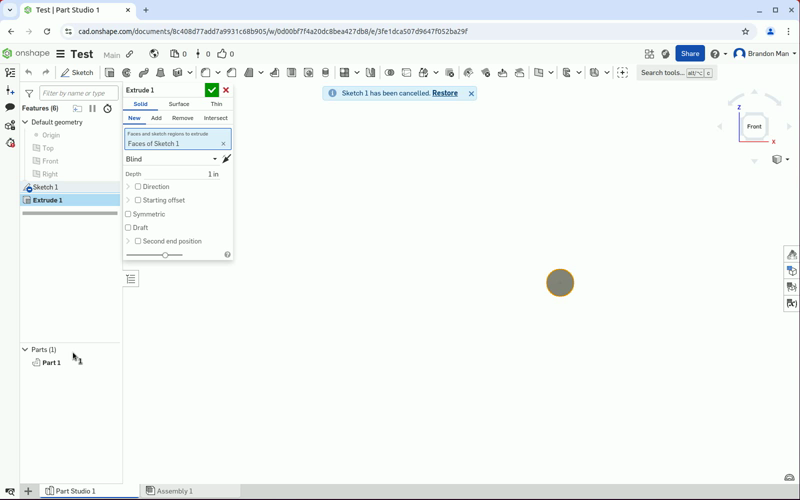
mouse_move(143, 106)
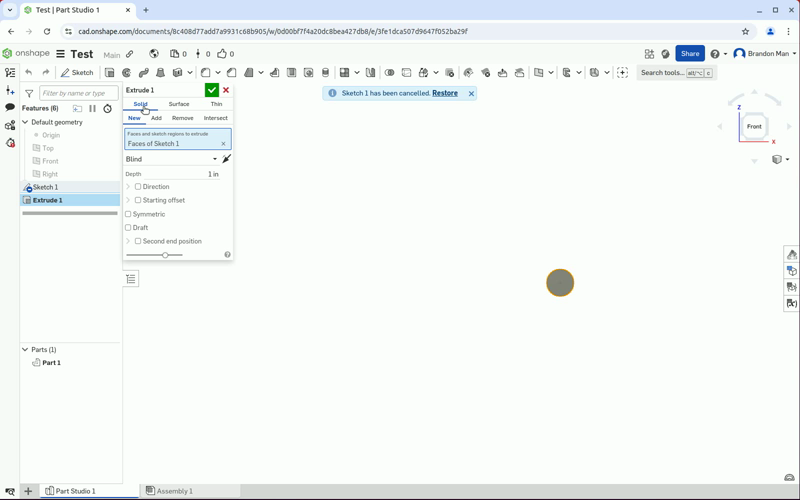
click(143, 106)
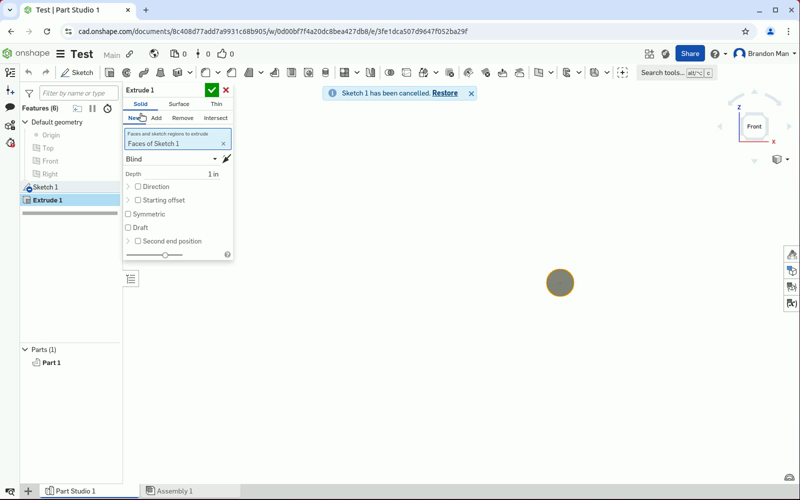
mouse_move(137, 120)
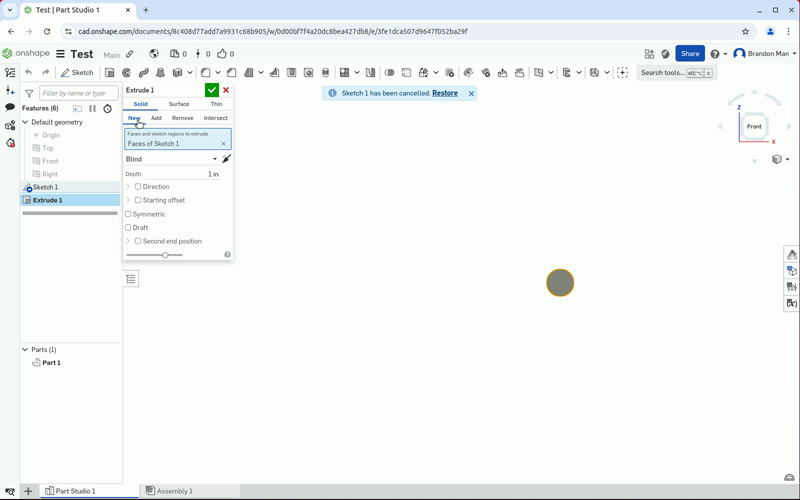
click(137, 120)
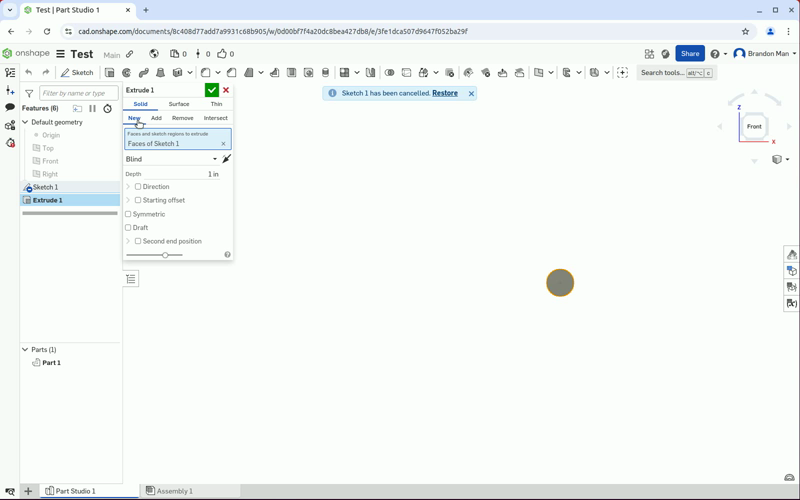
key(tab, 4)
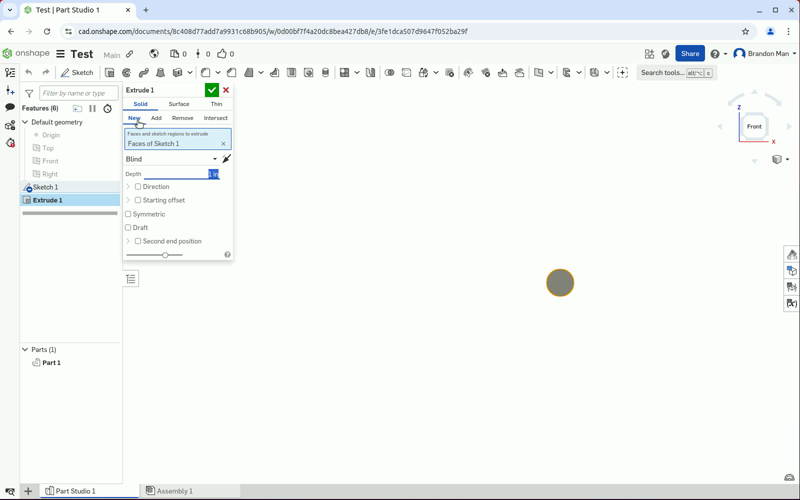
text(7.943)
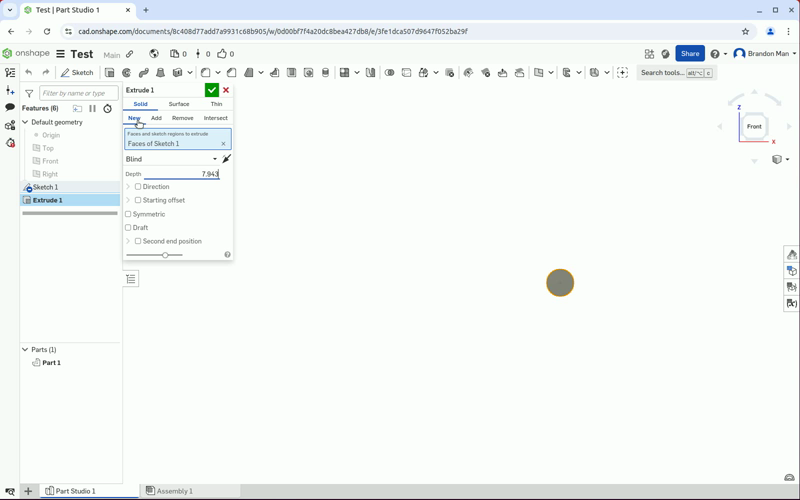
key(enter)
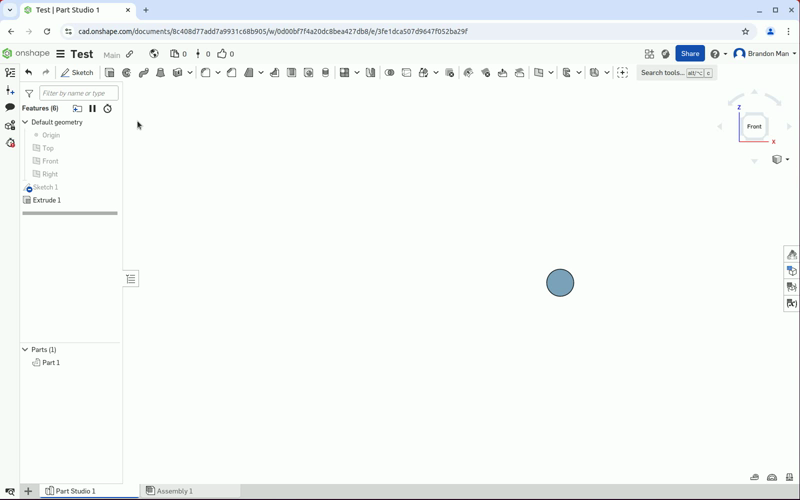
key(shift+h)
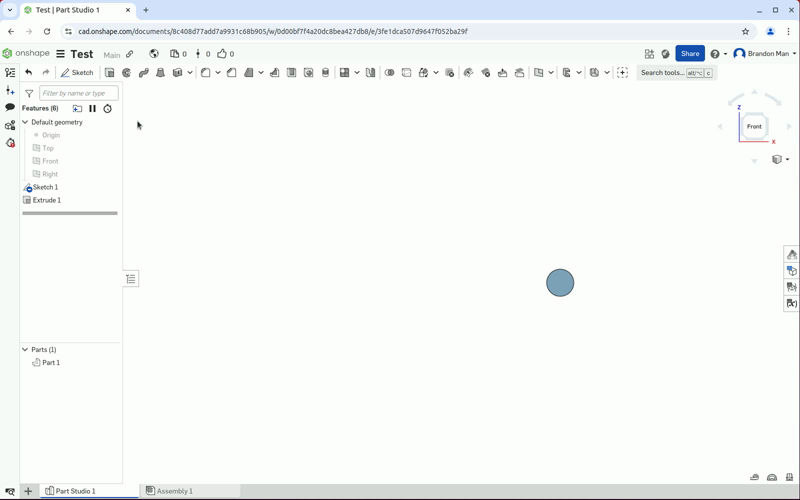
key(shift+h)
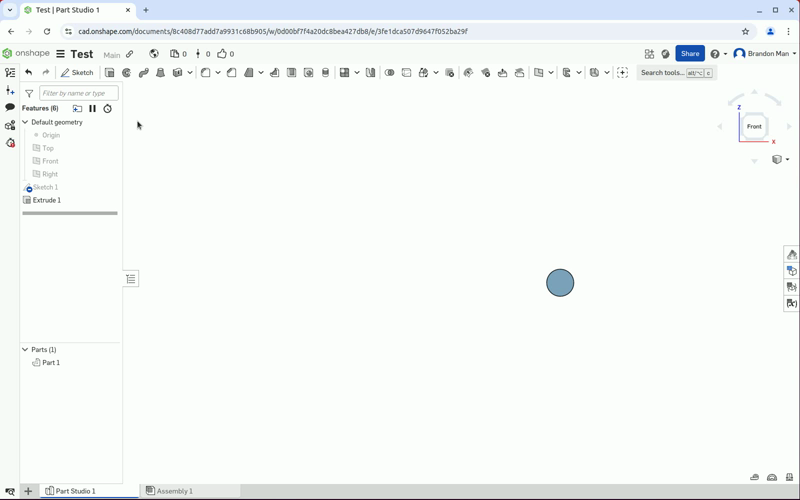
mouse_move(73, 189)
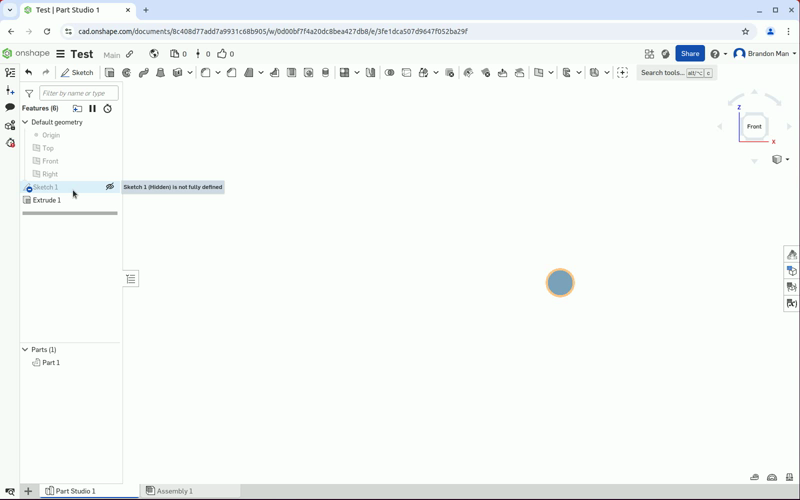
click(73, 189)
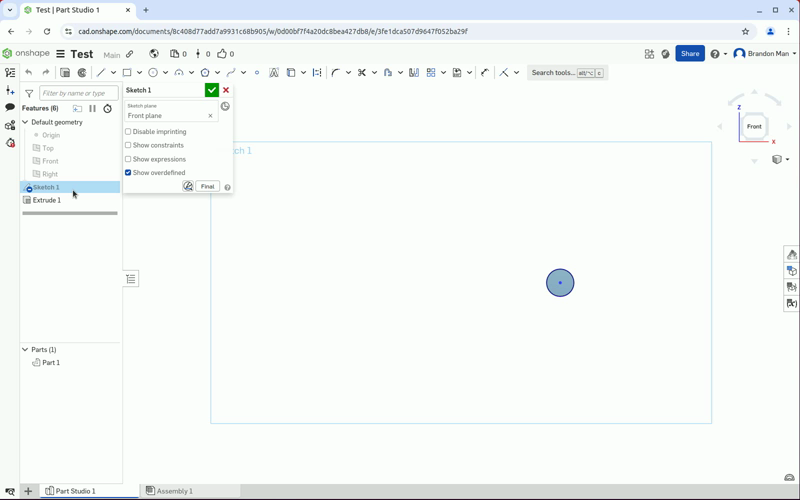
mouse_move(229, 92)
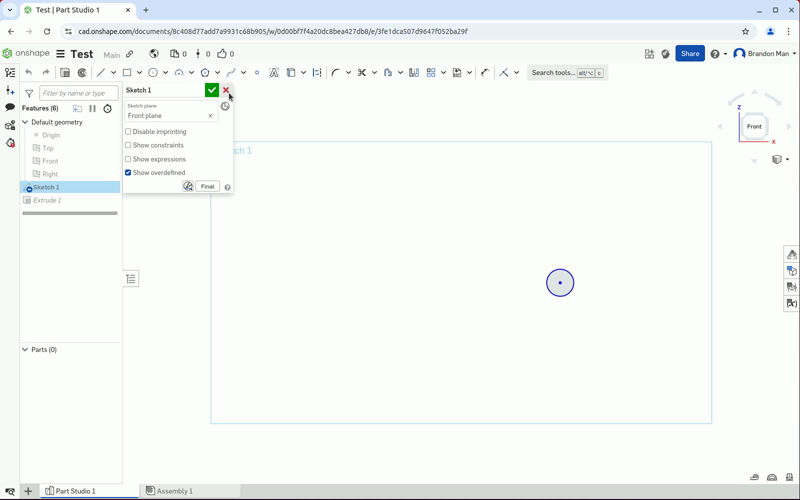
click(229, 92)
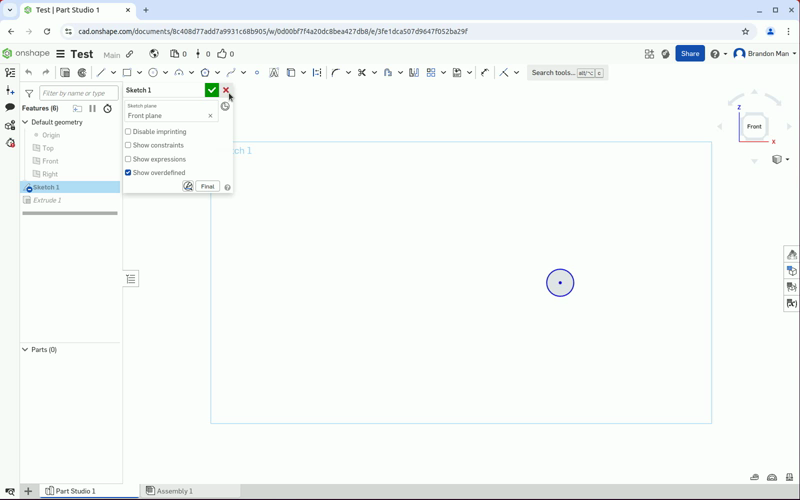
key(shift+s)
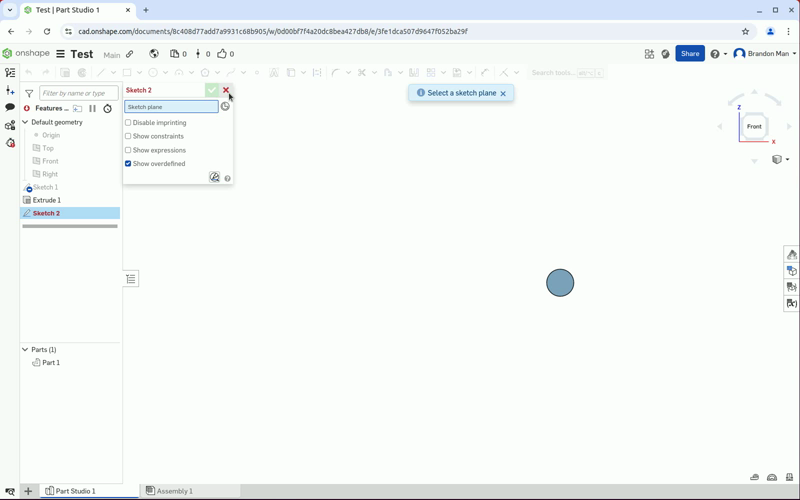
mouse_move(73, 163)
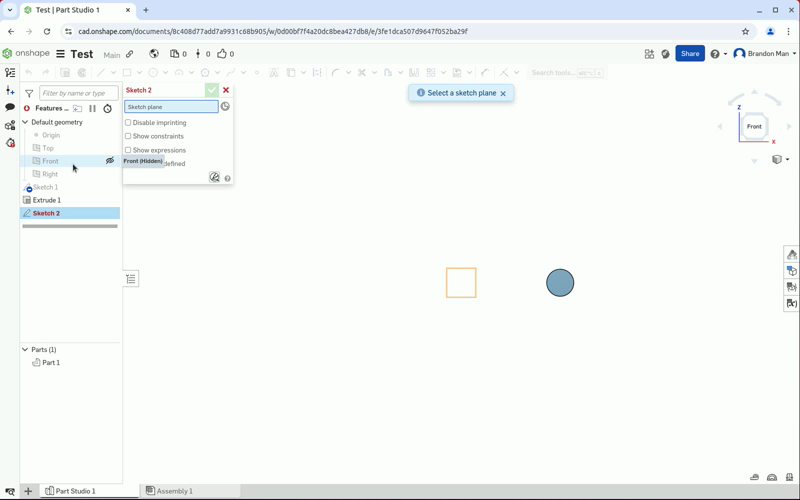
click(73, 163)
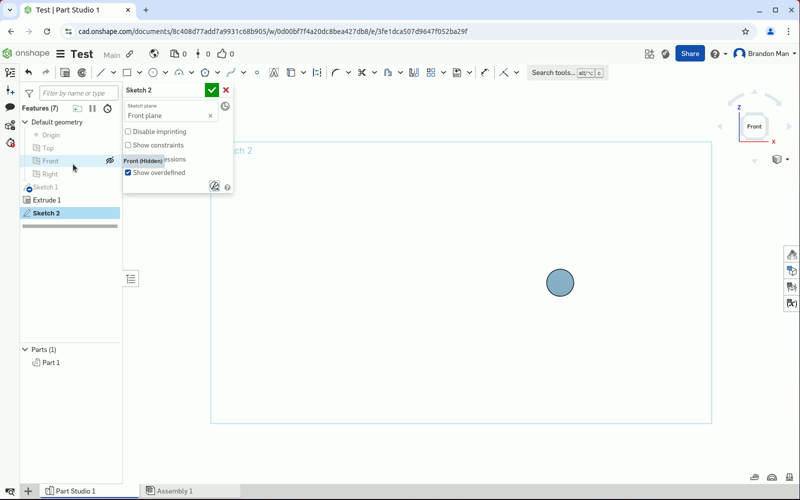
mouse_move(73, 352)
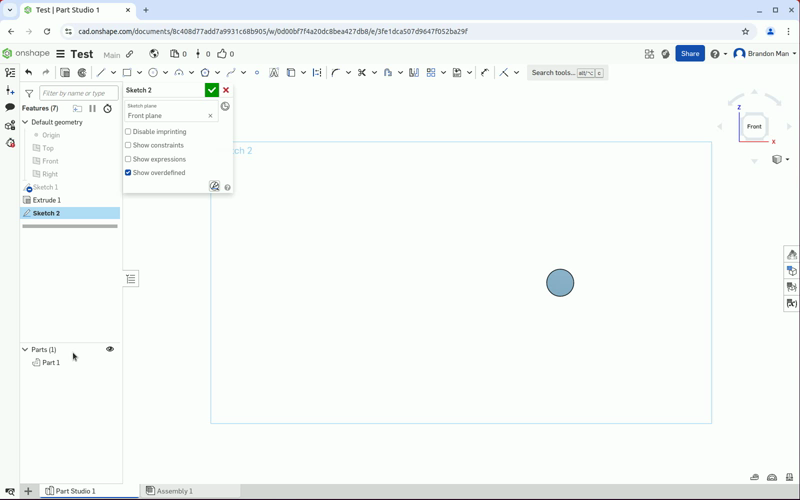
key(y)
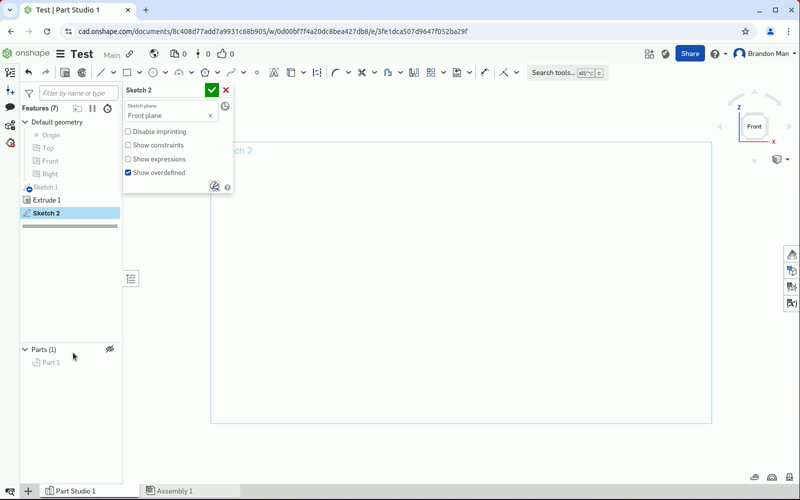
key(c)
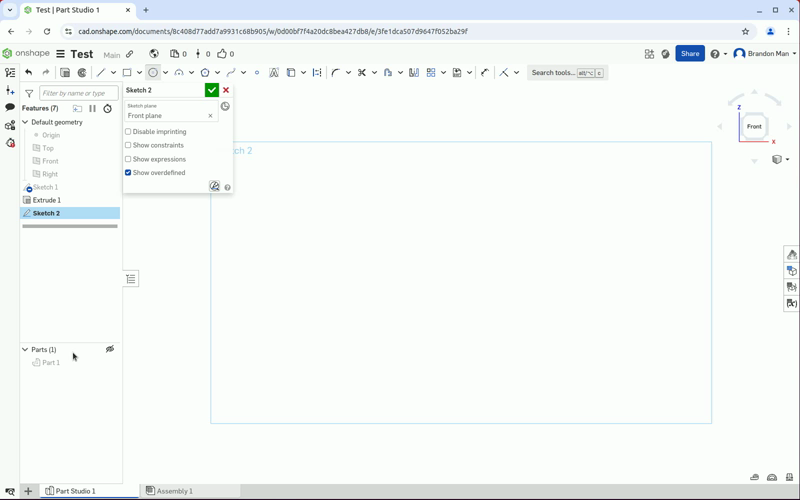
key_down(shift)
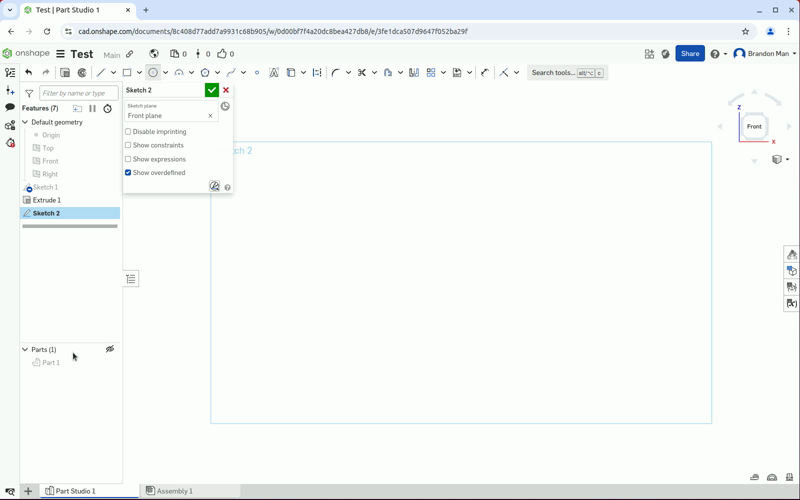
mouse_move(461, 282)
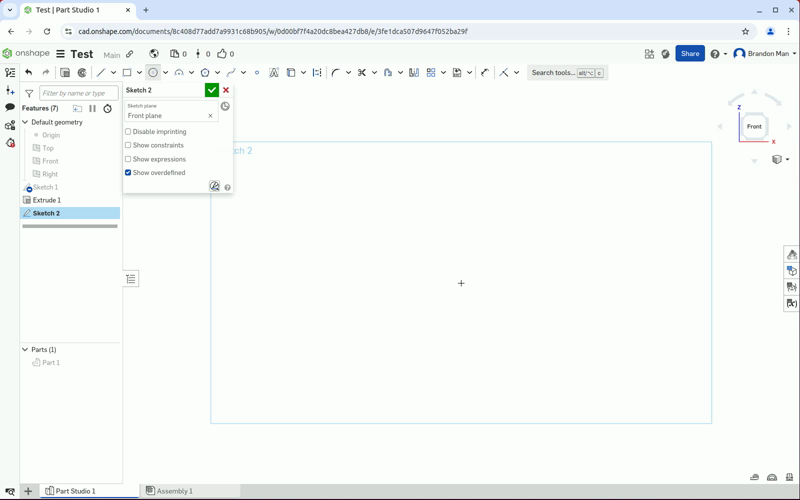
click(461, 282)
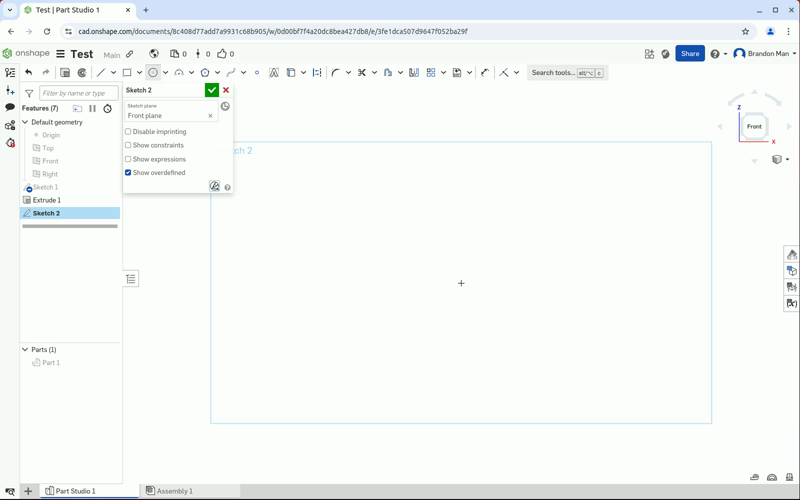
key_up(shift)
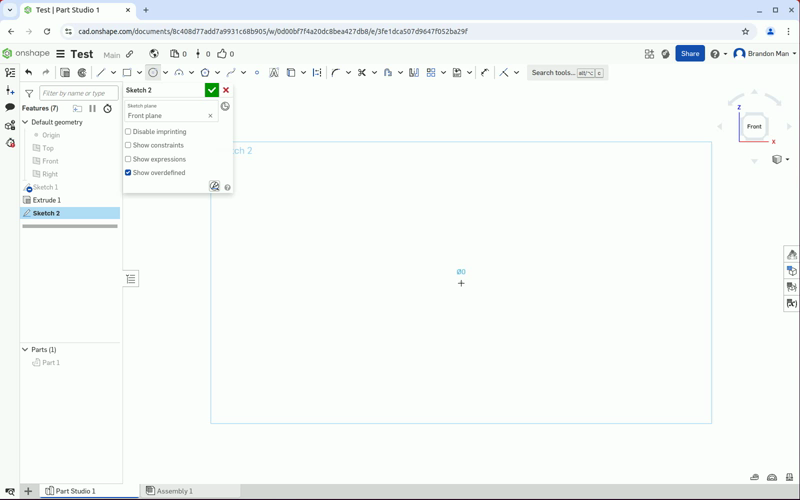
mouse_move(498, 282)
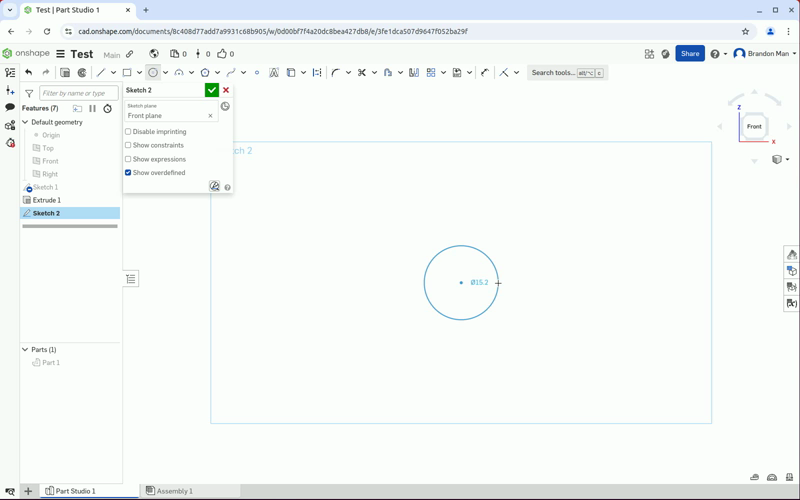
click(498, 282)
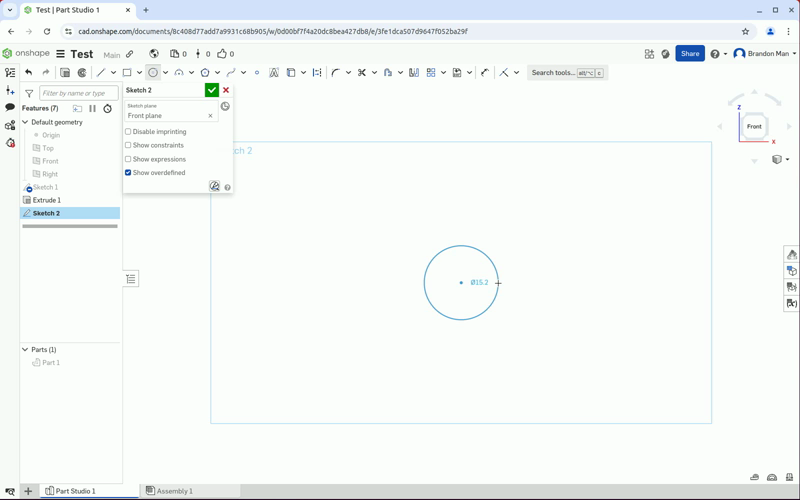
key(esc)
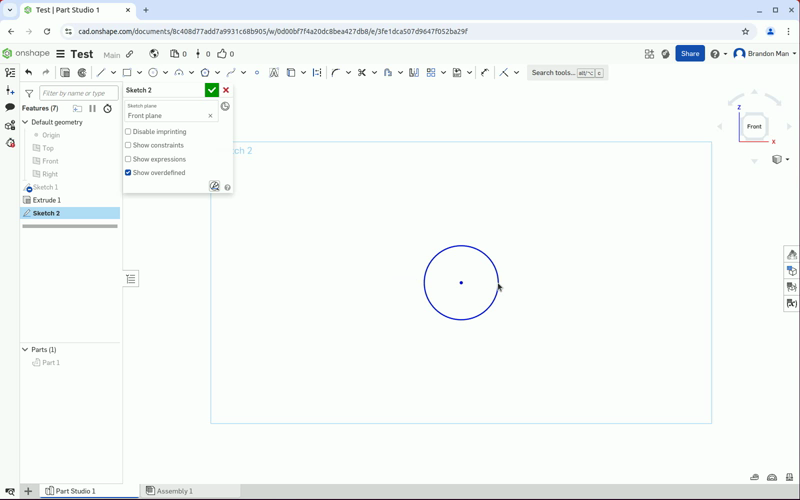
key(c)
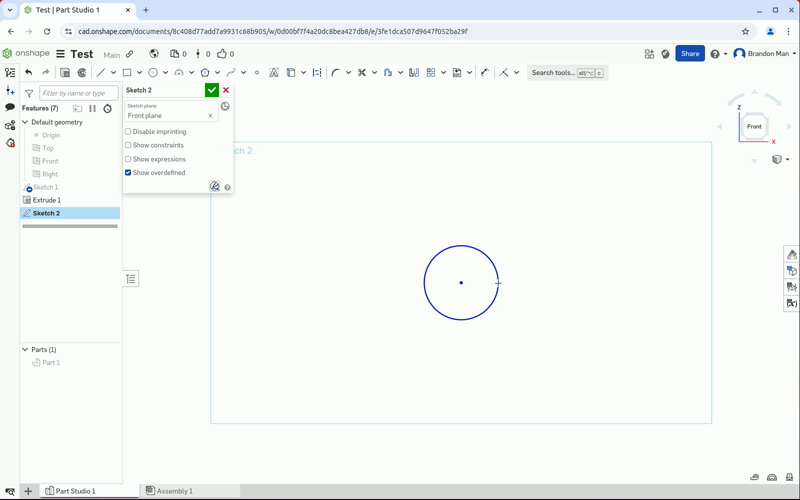
key_down(shift)
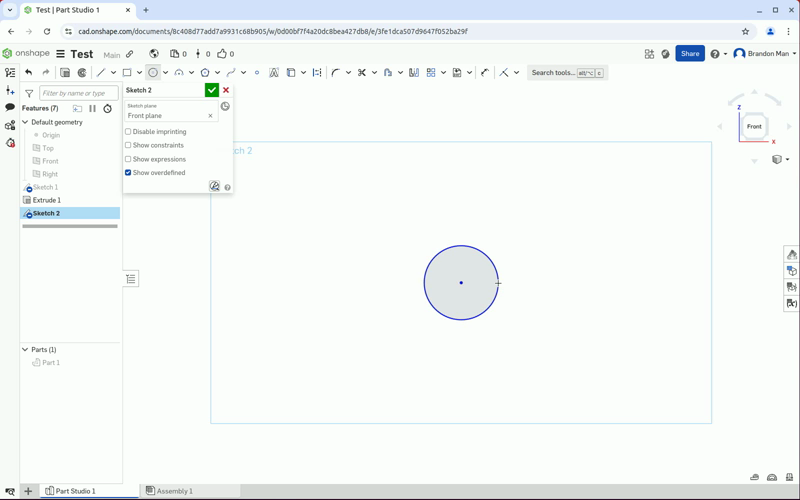
mouse_move(461, 282)
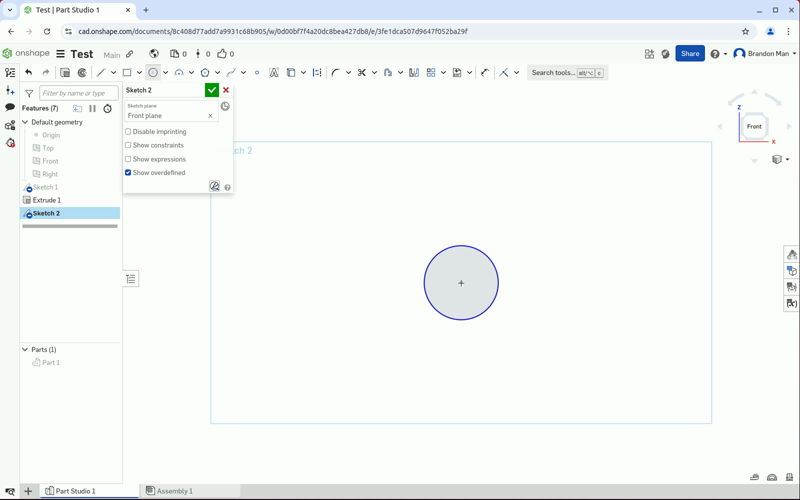
click(461, 282)
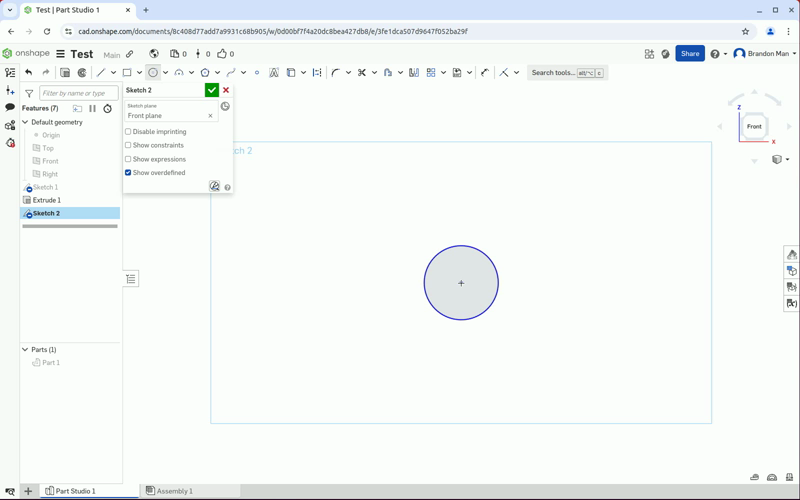
key_up(shift)
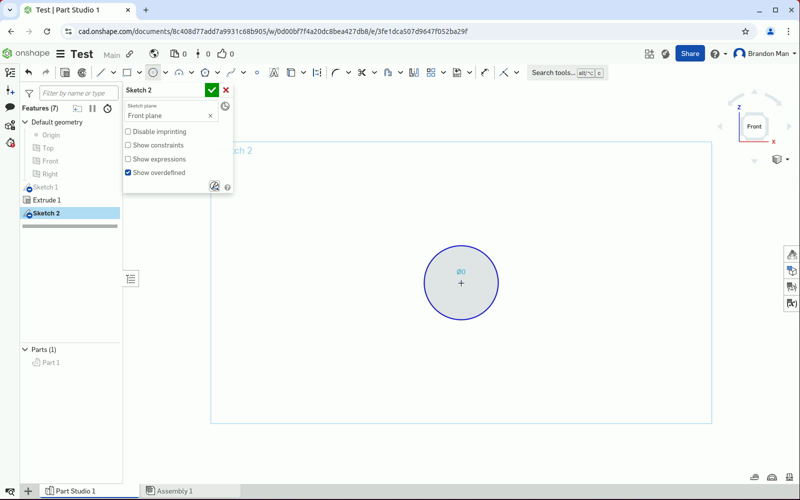
mouse_move(486, 282)
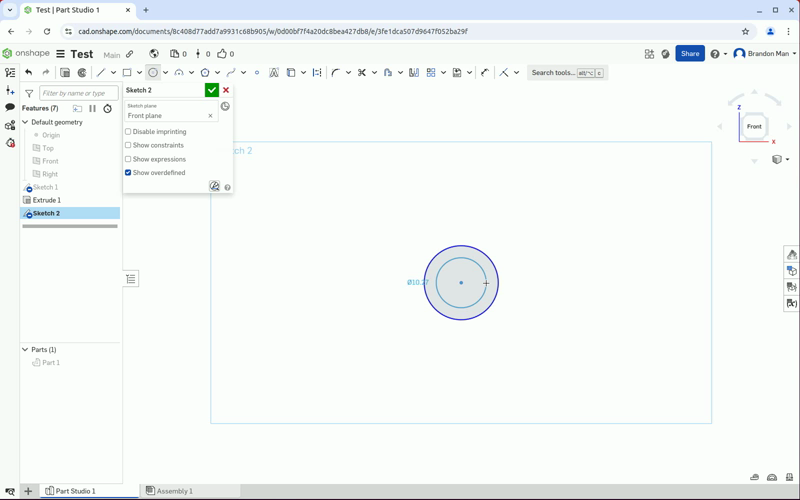
click(486, 282)
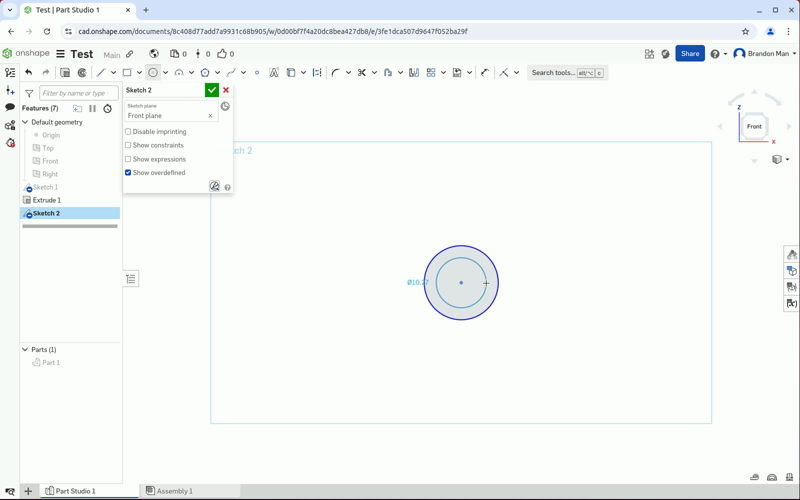
key(esc)
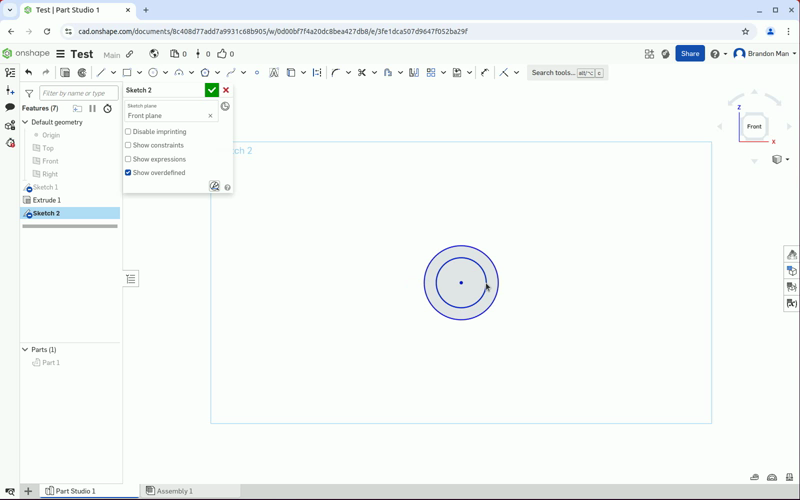
mouse_move(431, 271)
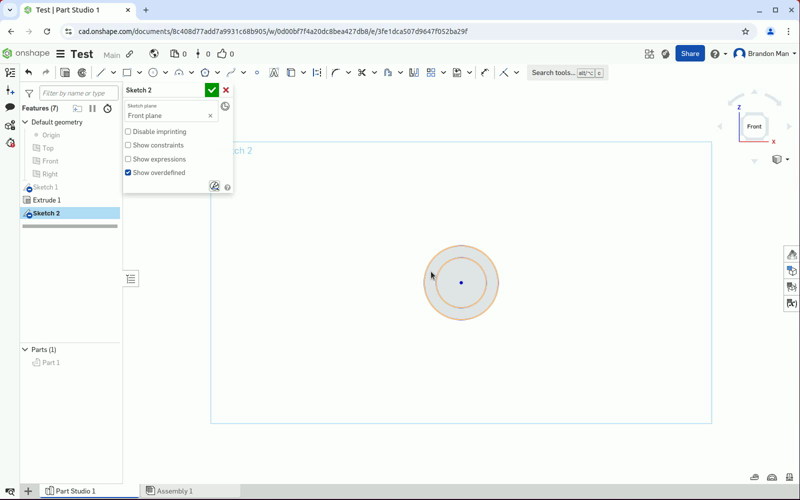
click(431, 271)
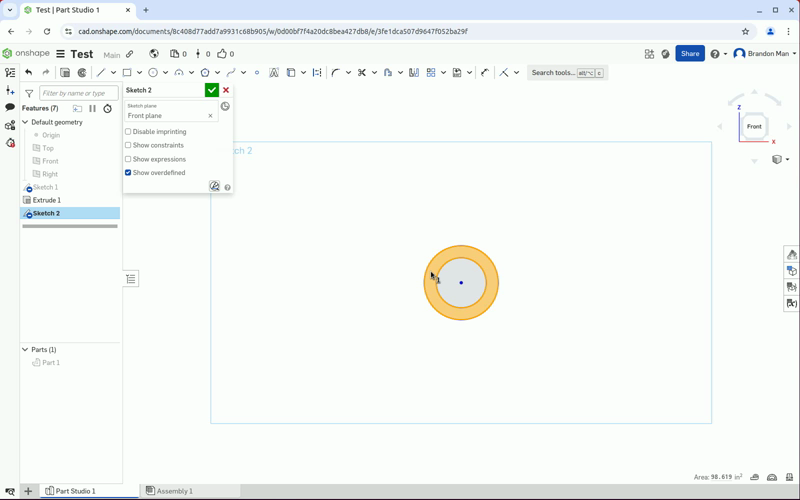
mouse_move(73, 352)
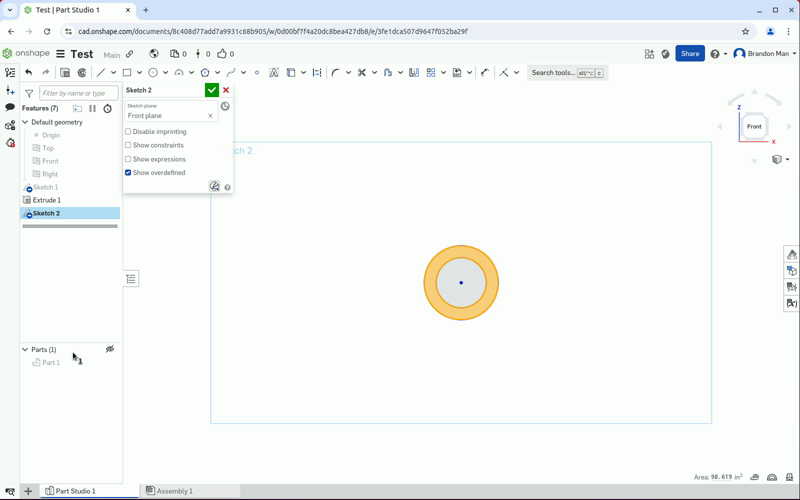
key(shift+y)
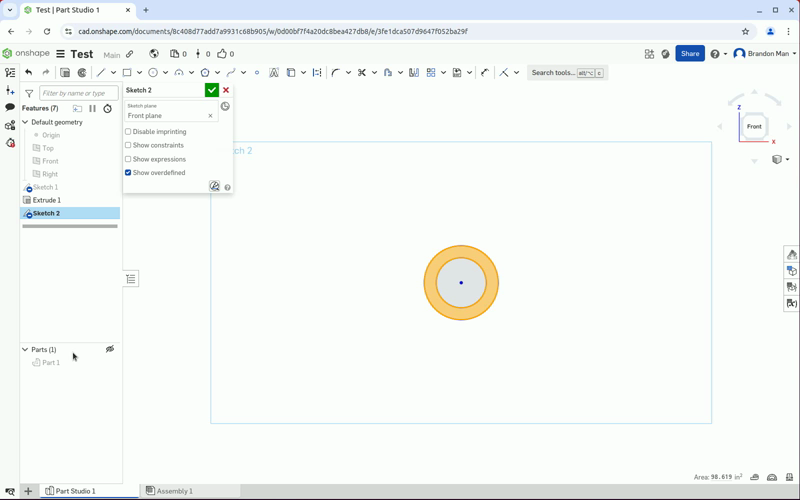
key(shift+e)
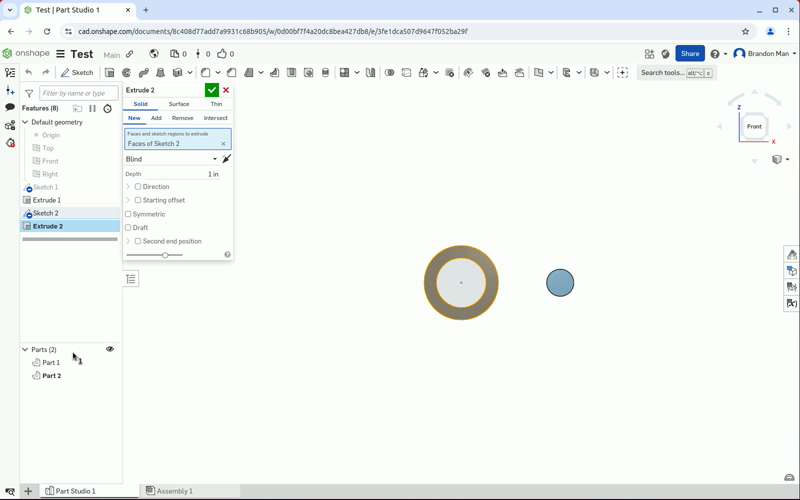
mouse_move(143, 106)
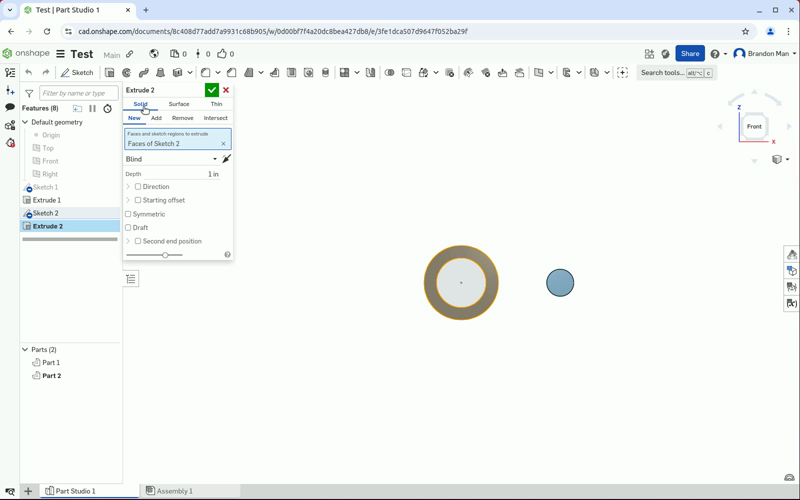
click(143, 106)
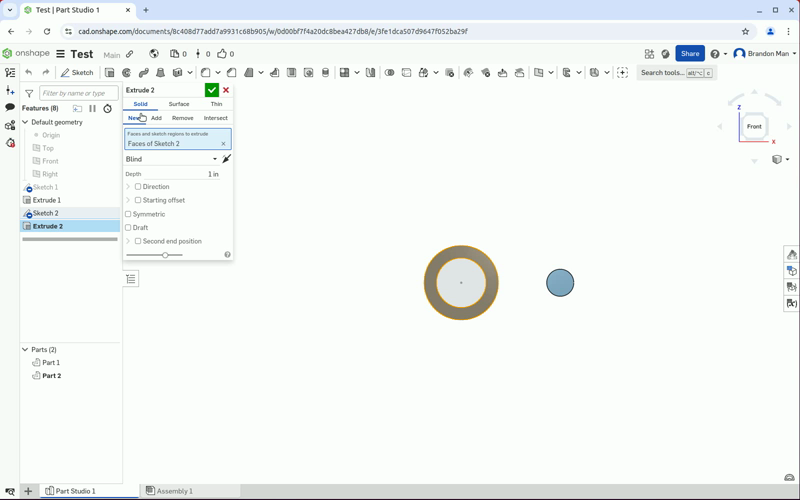
mouse_move(137, 120)
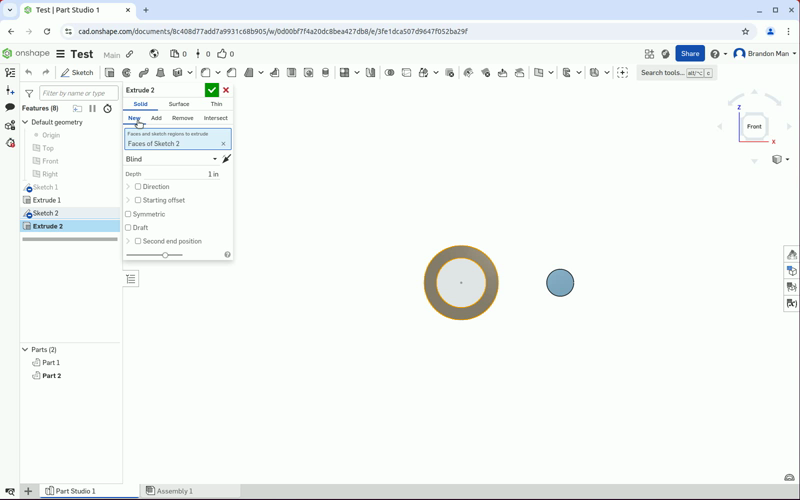
click(137, 120)
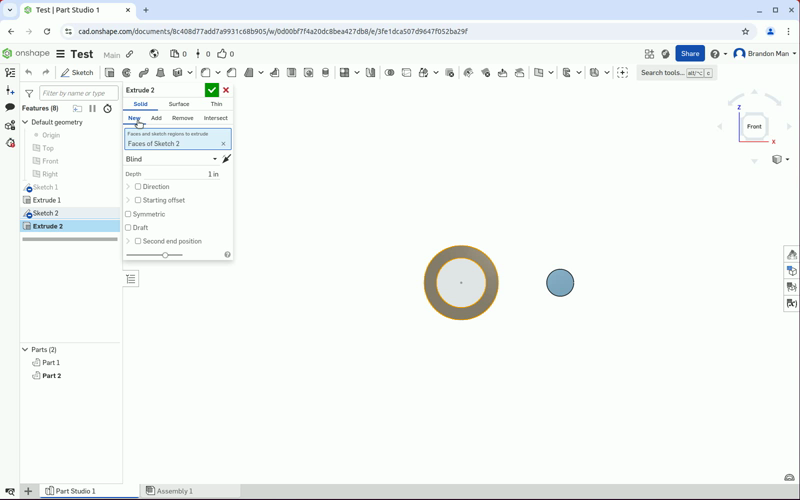
key(tab, 4)
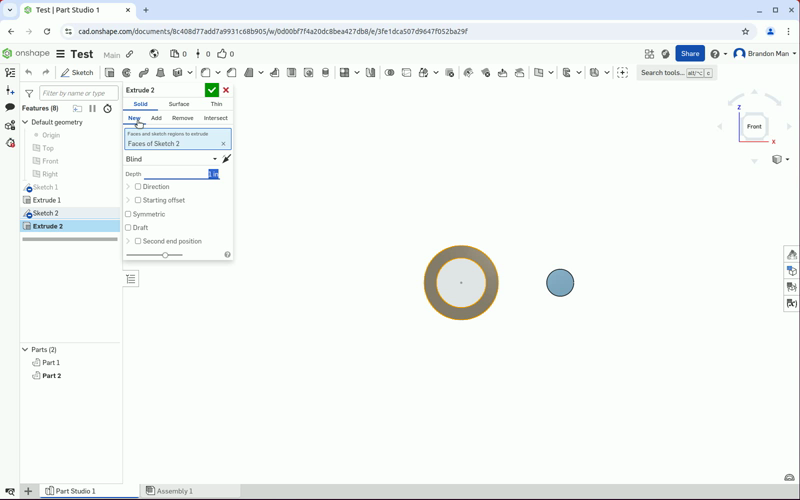
text(7.943)
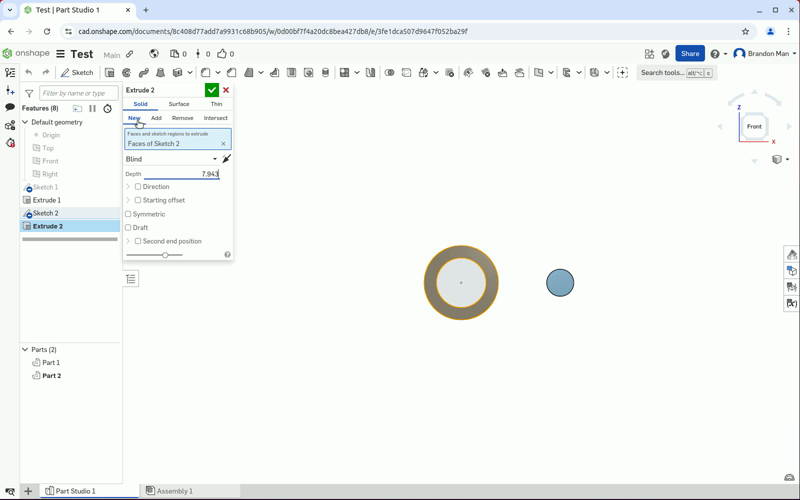
key(enter)
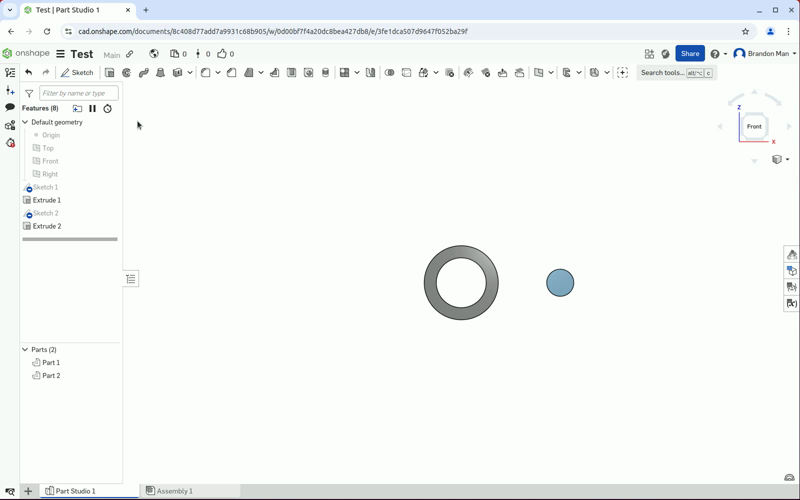
key(shift+h)
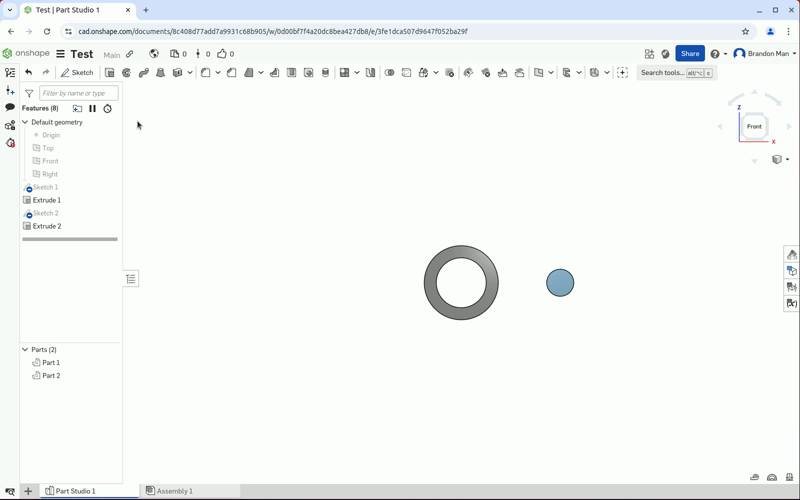
key(shift+h)
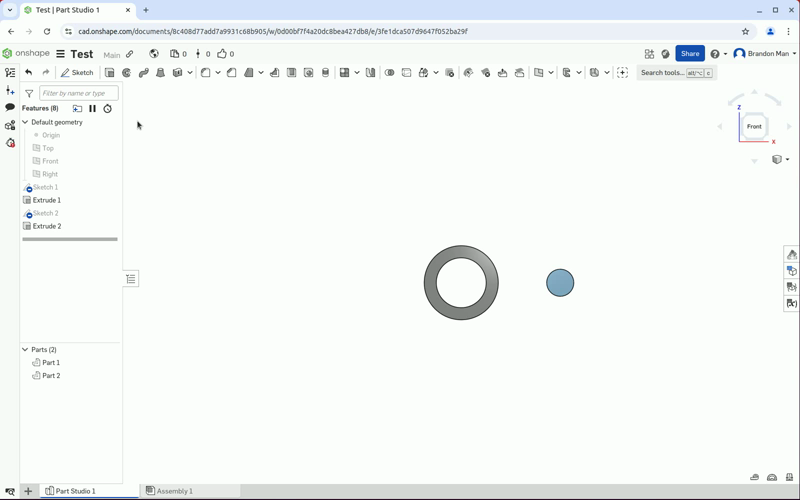
mouse_move(73, 189)
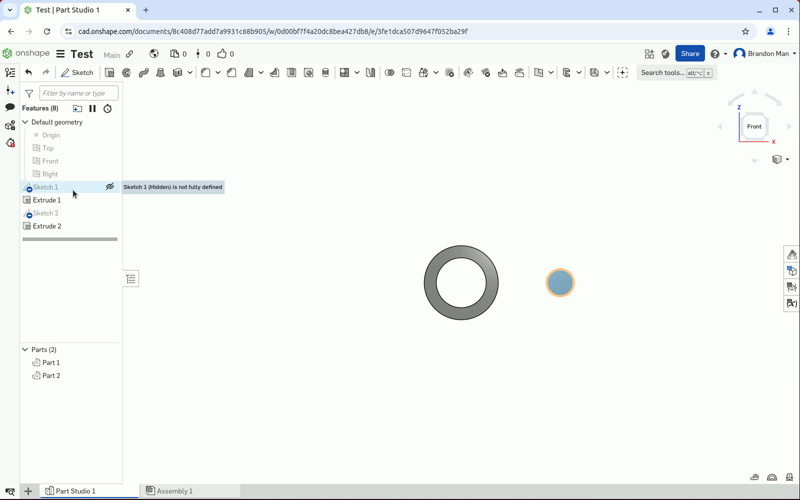
click(73, 189)
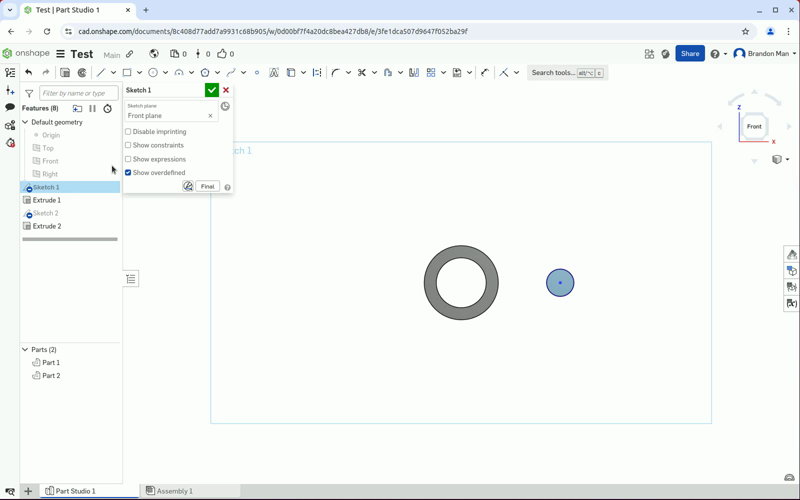
mouse_move(229, 92)
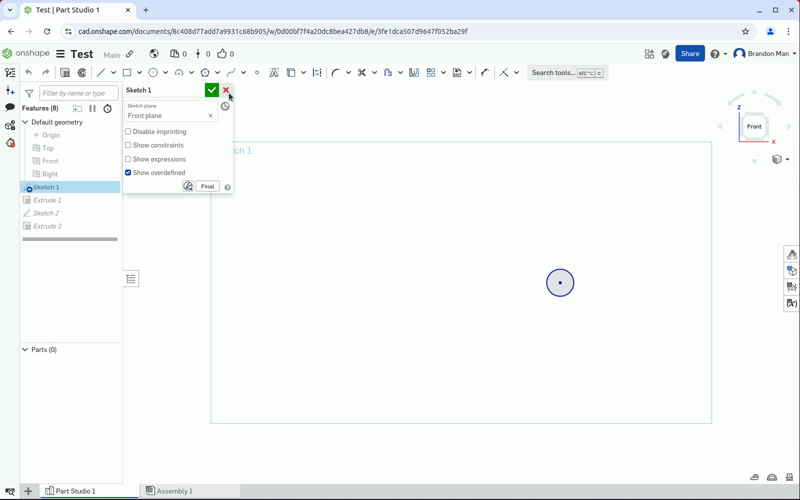
click(229, 92)
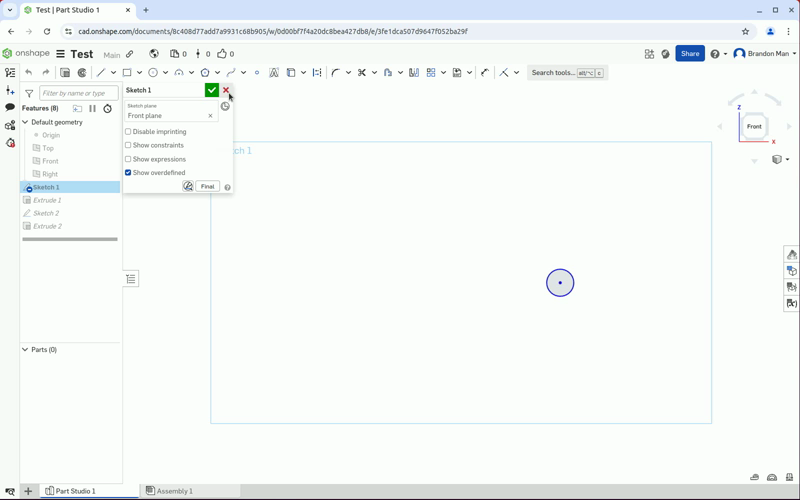
key(shift+s)
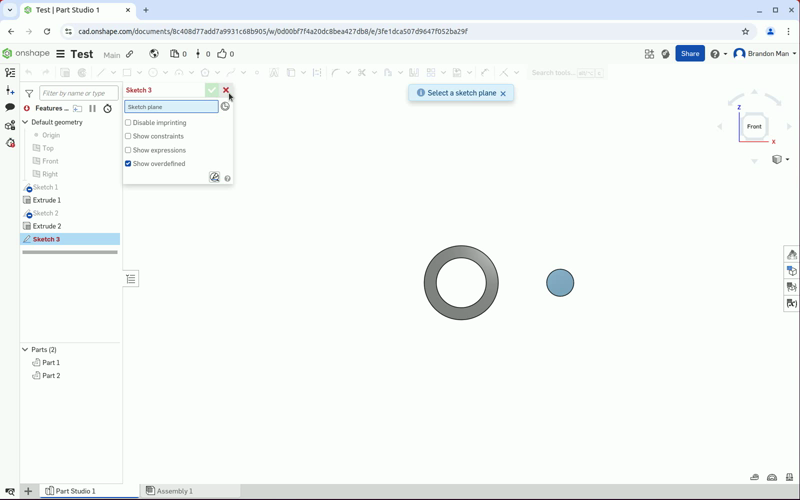
mouse_move(73, 163)
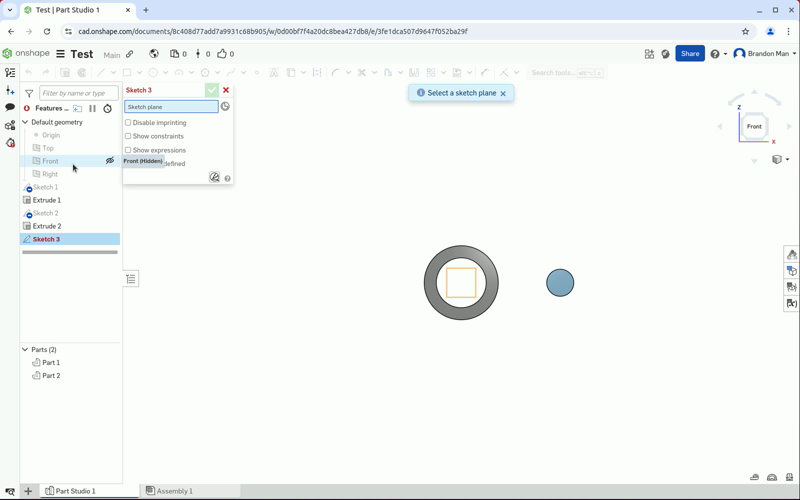
click(73, 163)
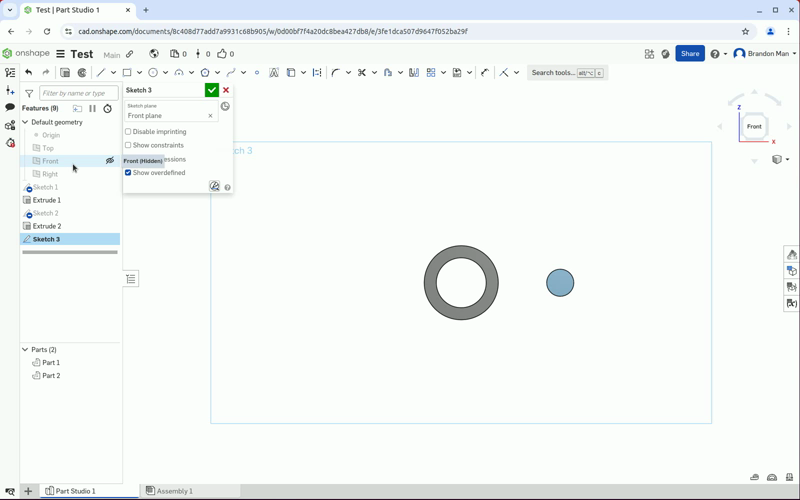
mouse_move(73, 352)
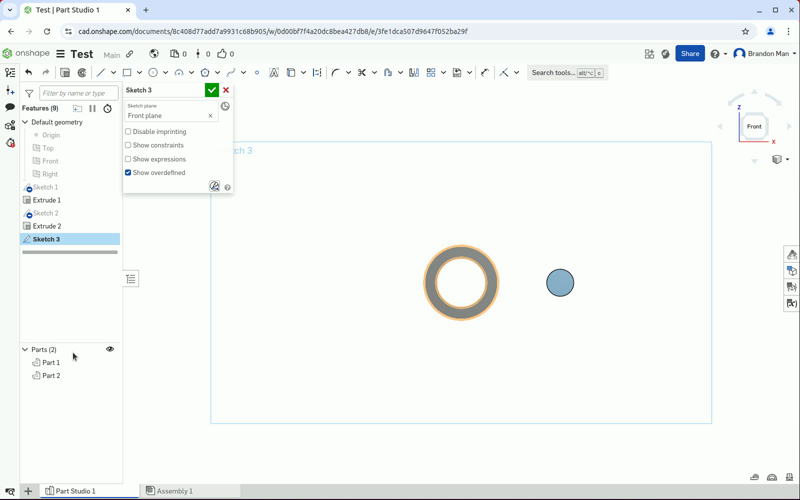
key(y)
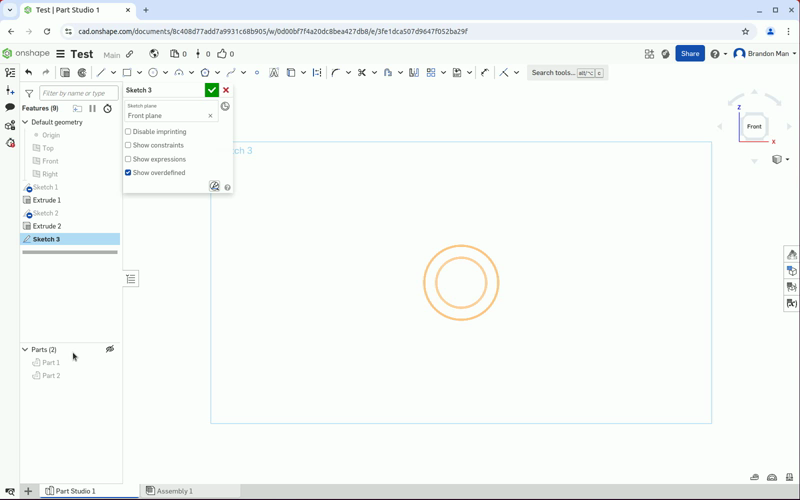
key(l)
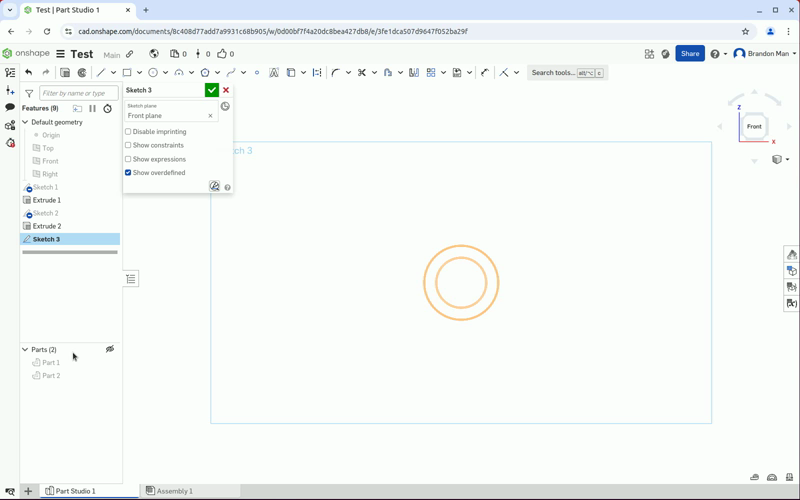
key_down(shift)
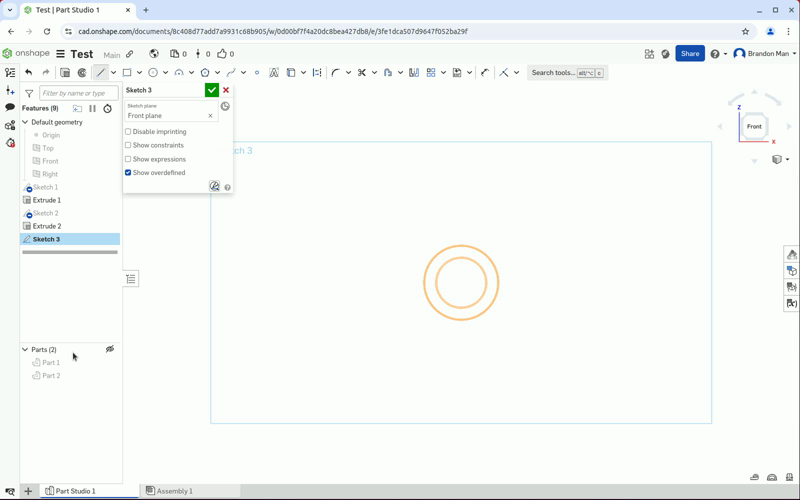
mouse_move(468, 318)
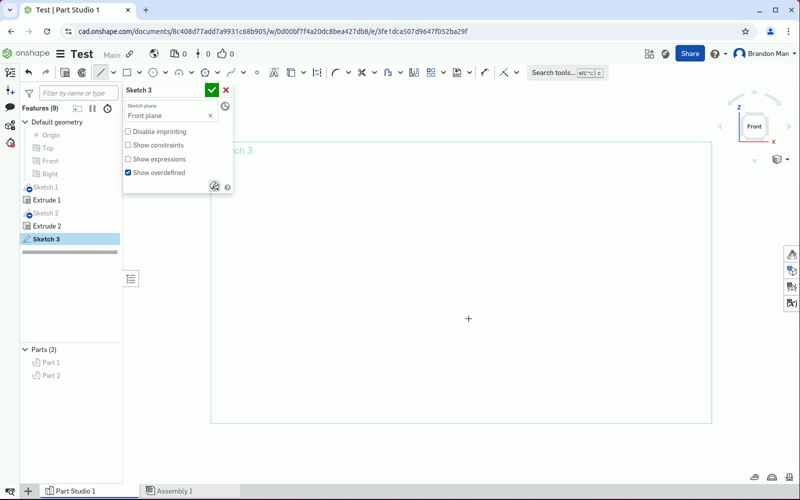
click(468, 318)
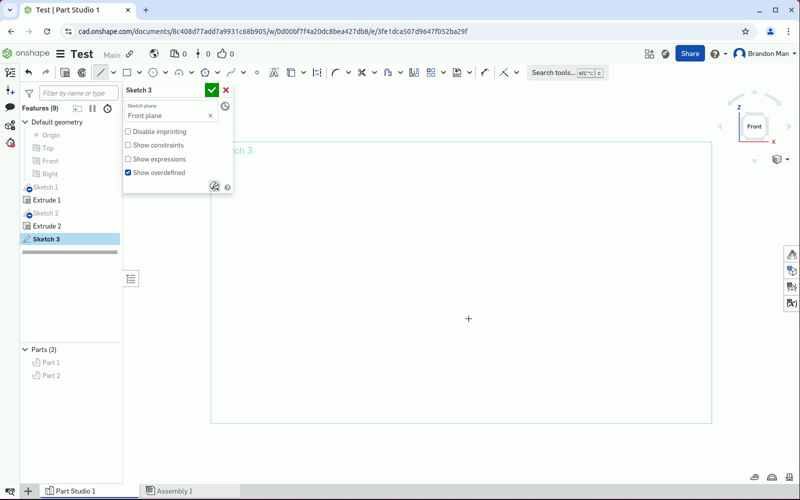
key_up(shift)
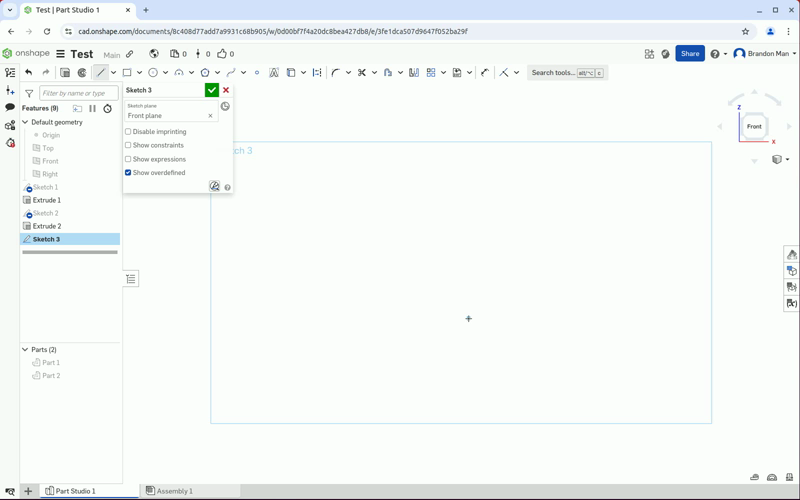
key_down(shift)
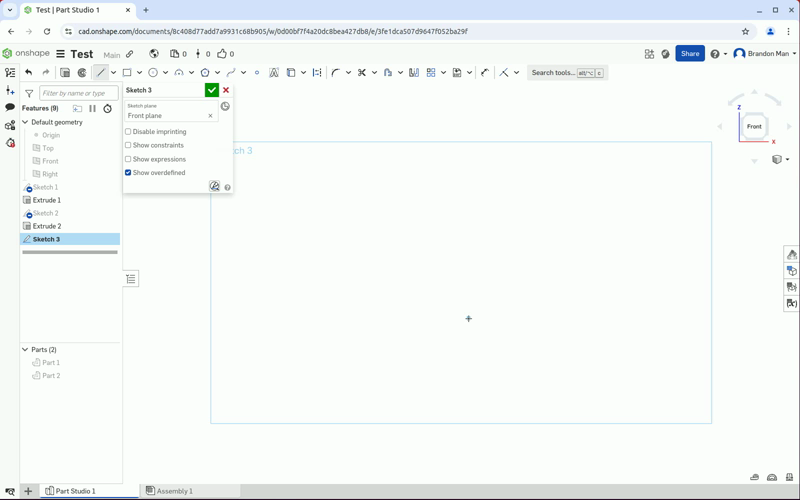
mouse_move(563, 295)
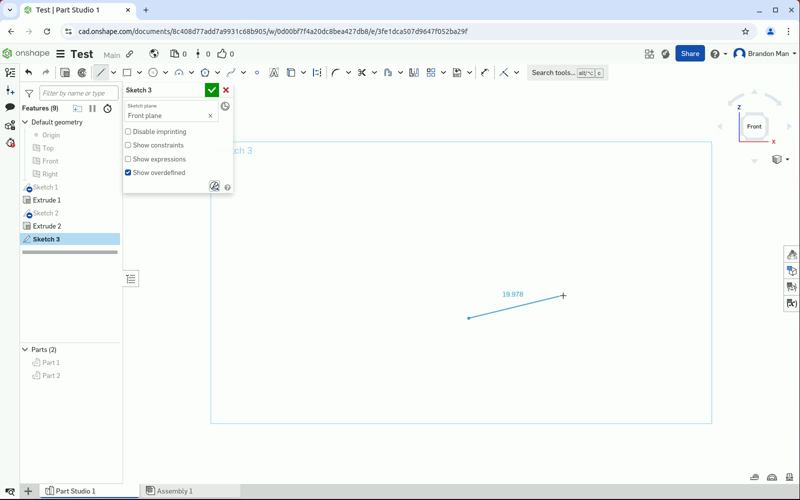
click(563, 295)
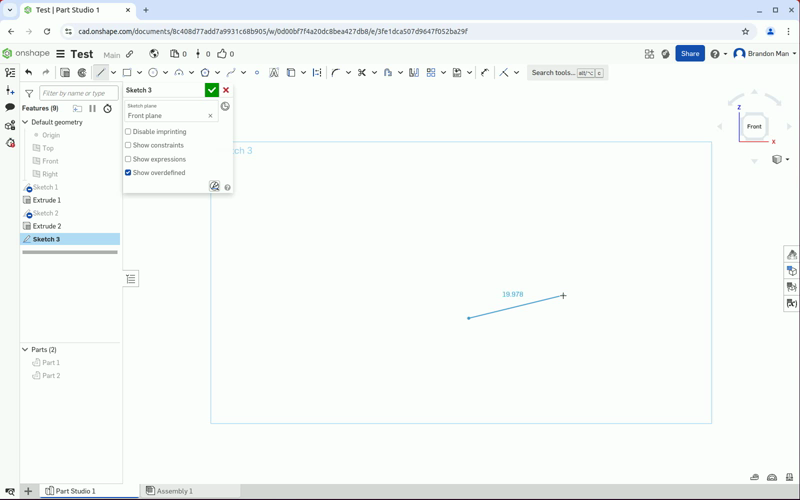
key_up(shift)
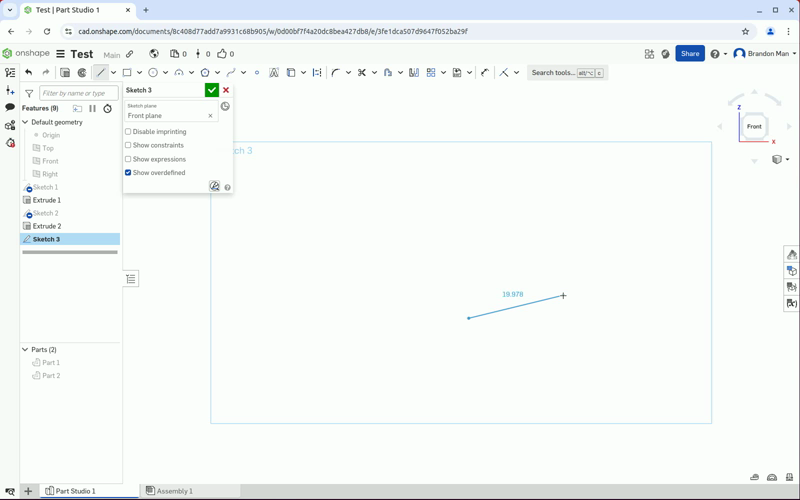
key(esc)
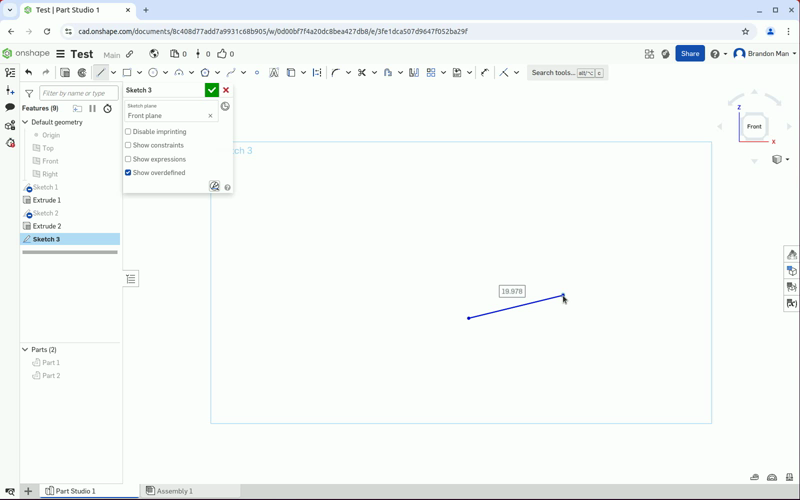
key(a)
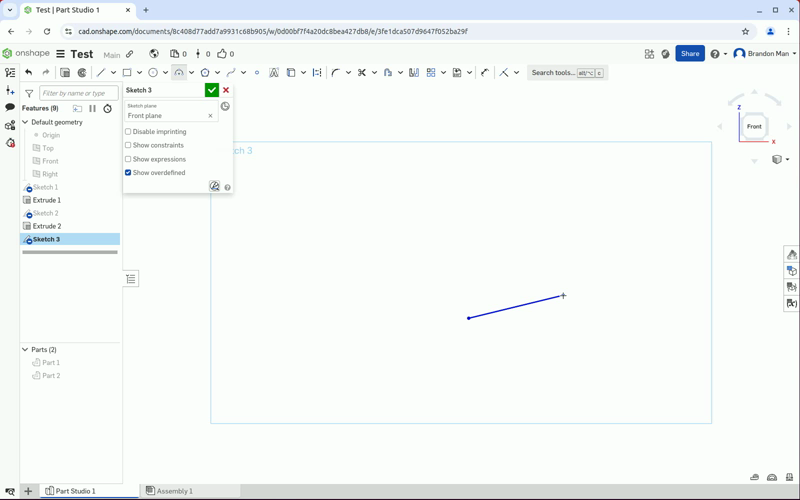
mouse_move(563, 295)
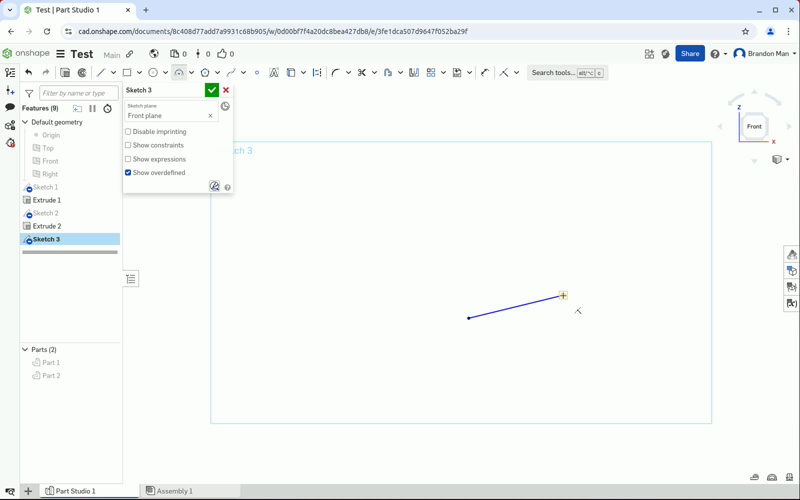
click(563, 295)
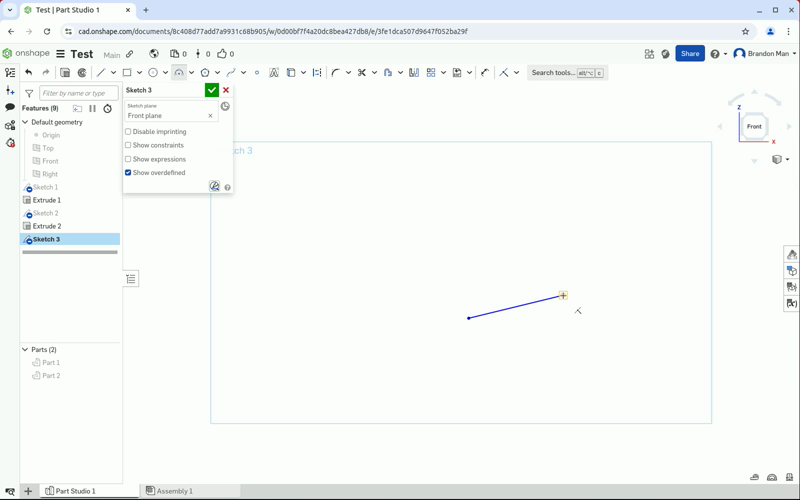
key_down(shift)
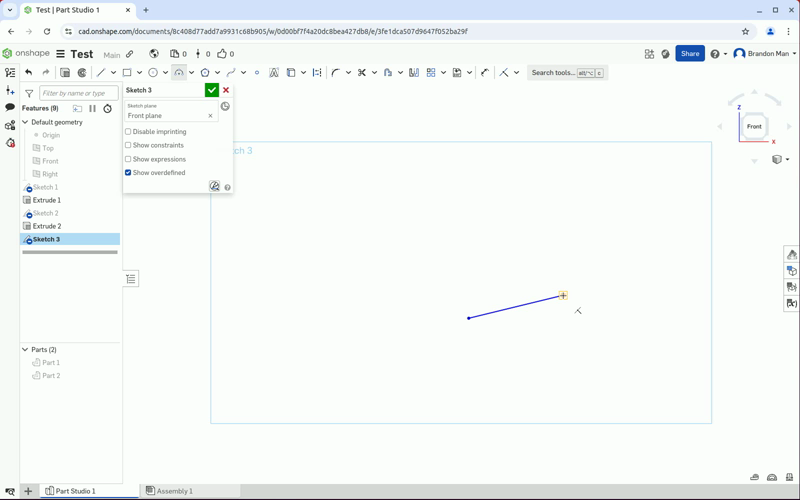
mouse_move(563, 269)
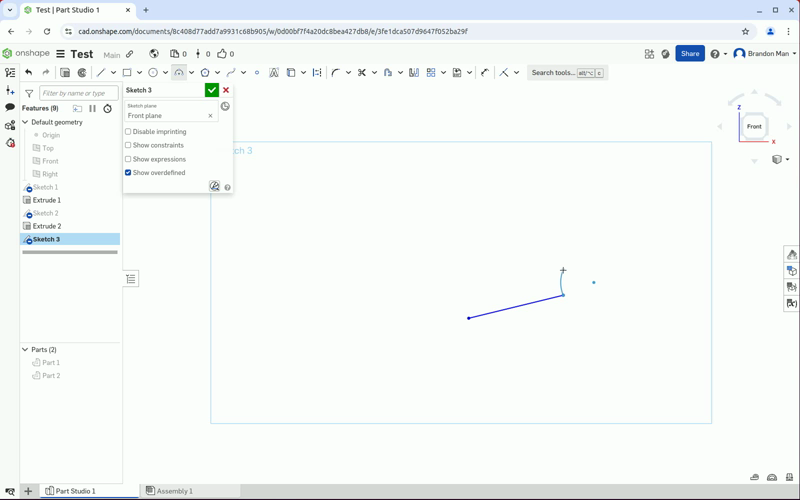
click(563, 269)
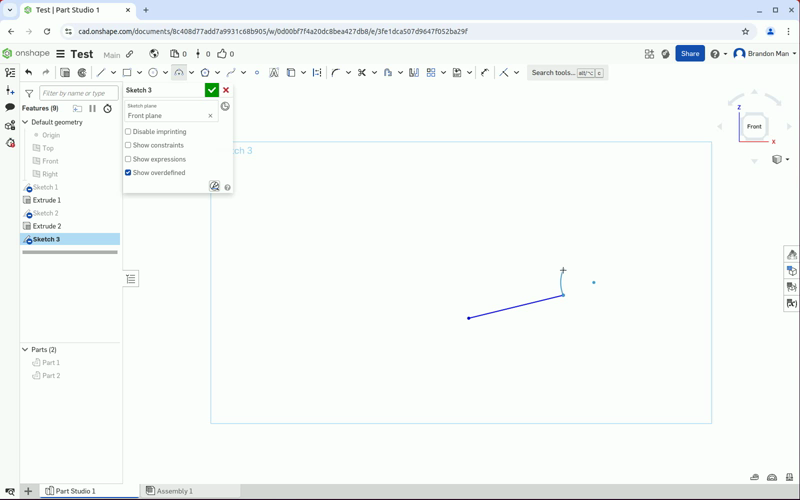
mouse_move(546, 282)
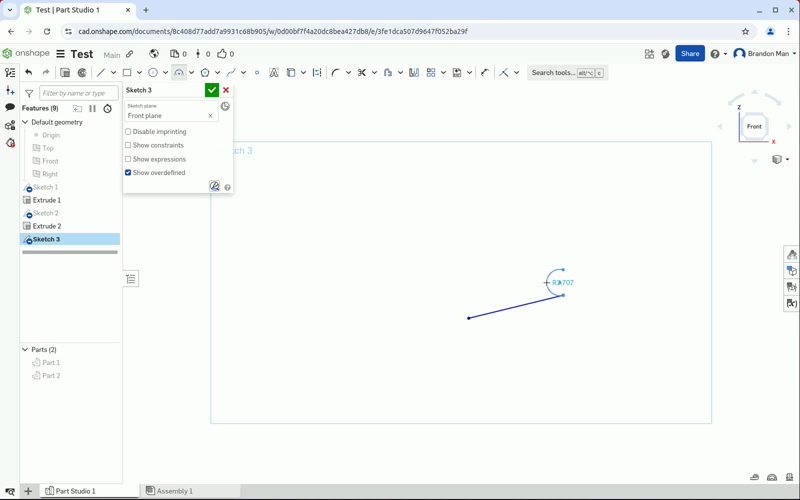
click(546, 282)
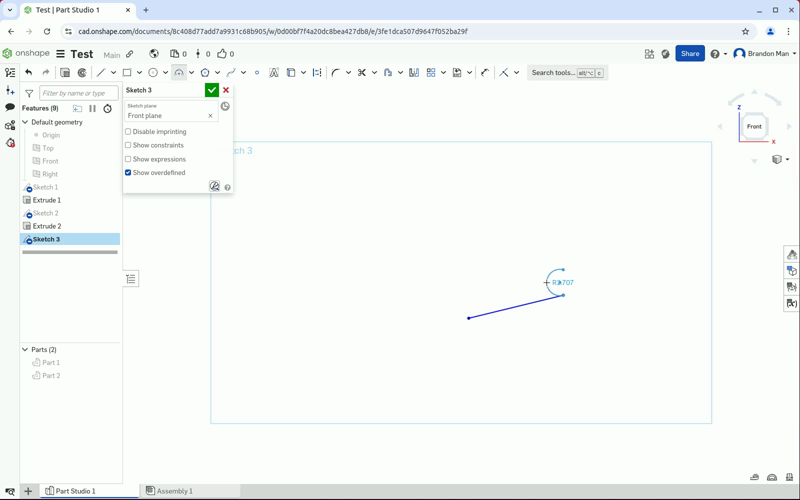
key_up(shift)
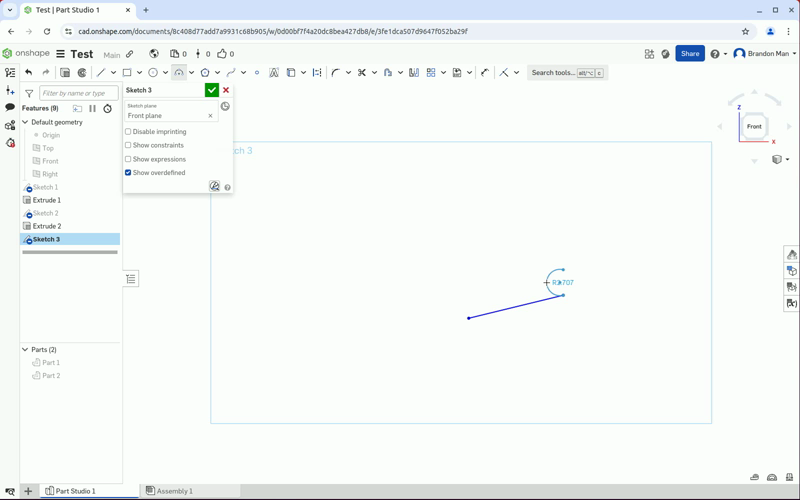
key(esc)
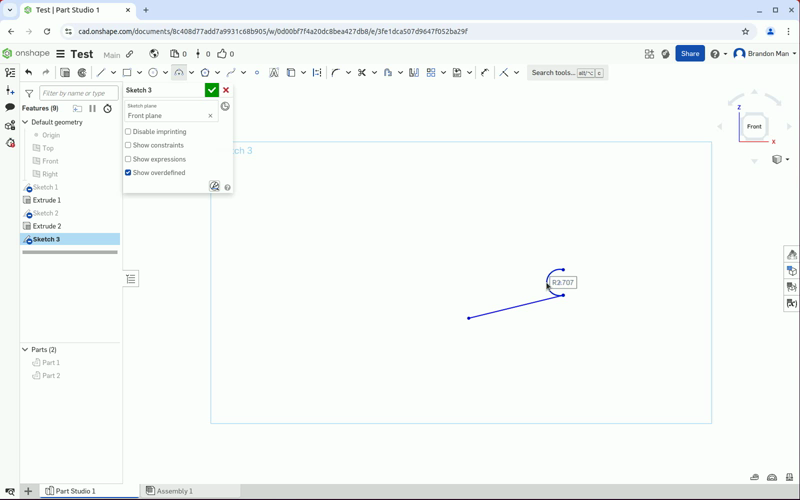
key(l)
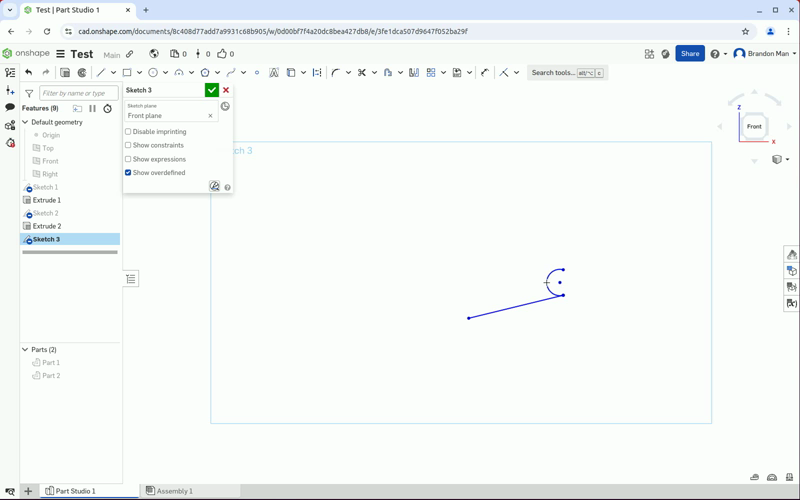
mouse_move(563, 269)
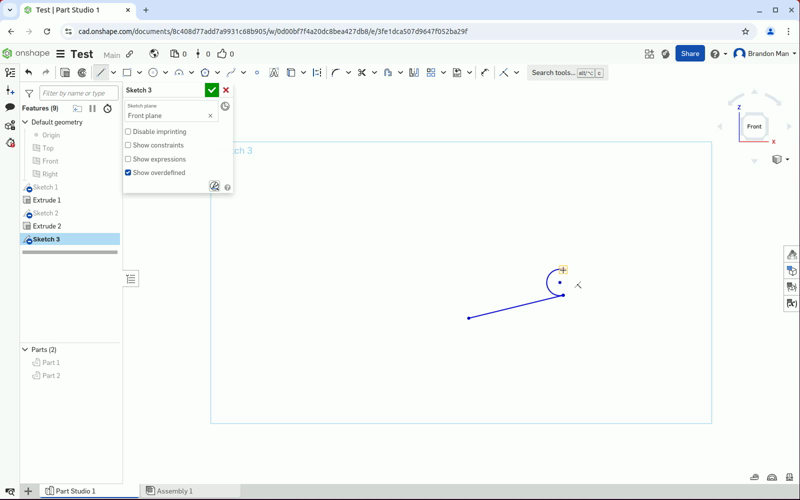
click(563, 269)
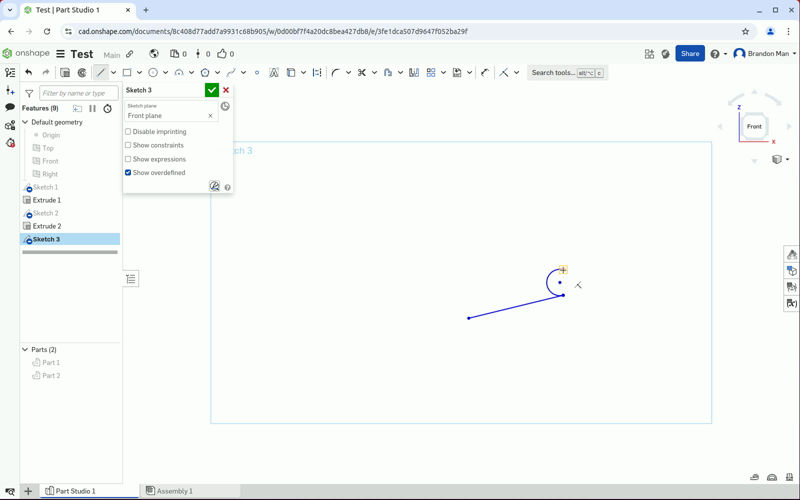
key_down(shift)
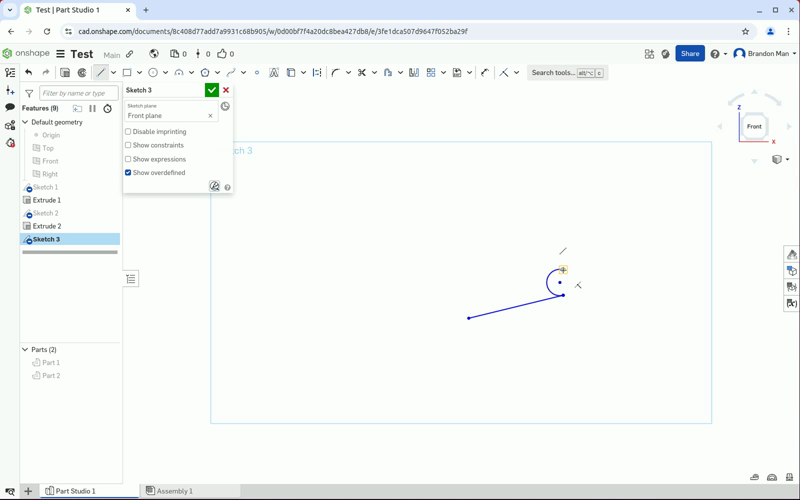
mouse_move(468, 247)
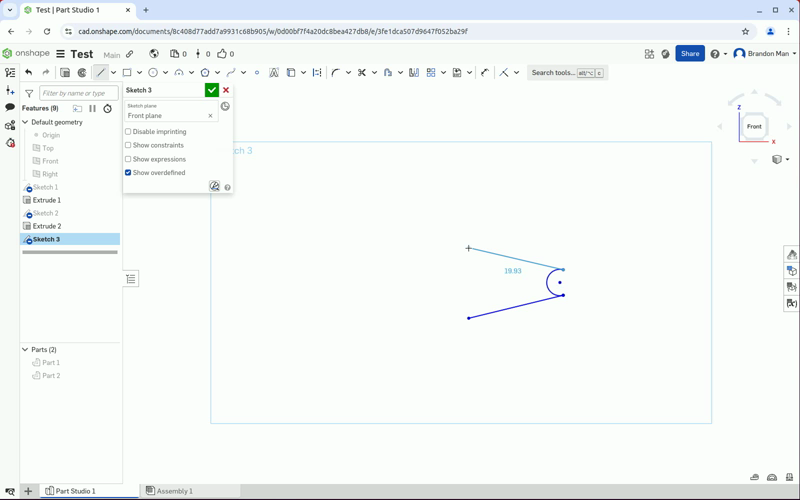
click(468, 247)
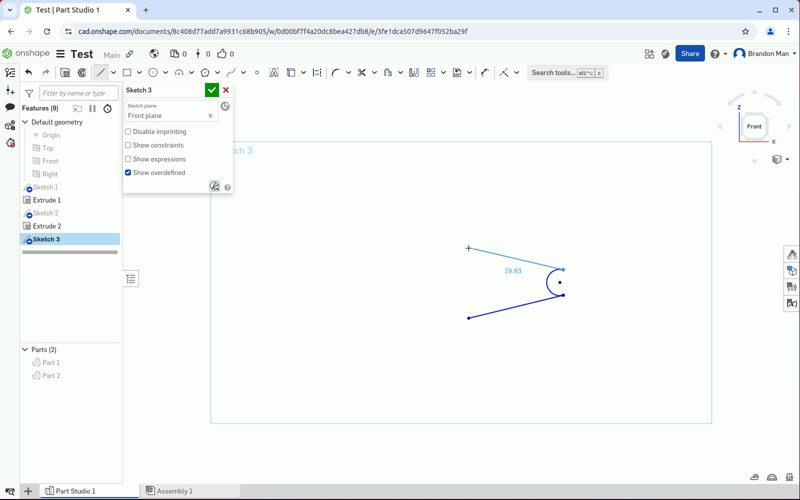
key_up(shift)
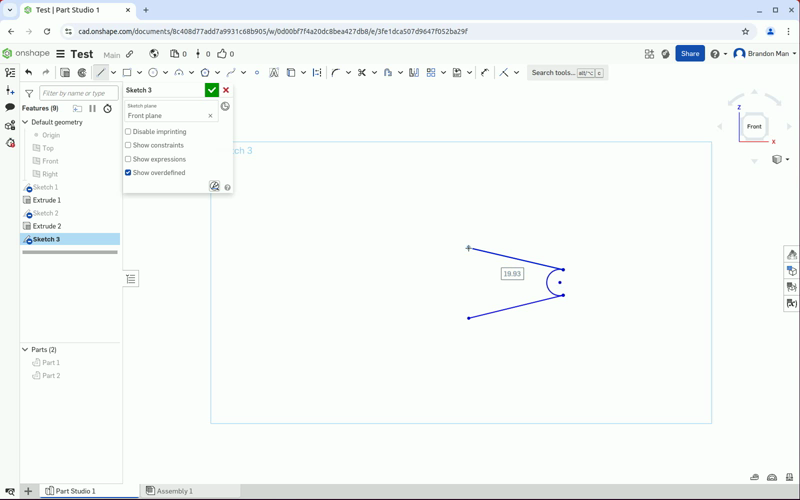
key(esc)
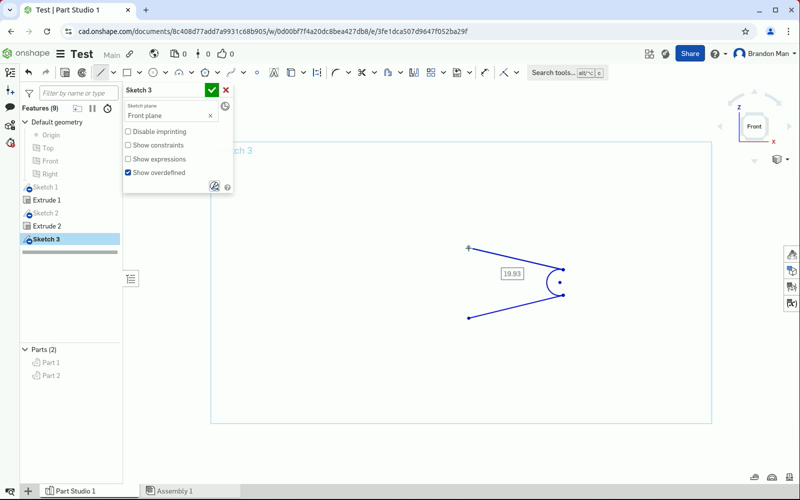
key(a)
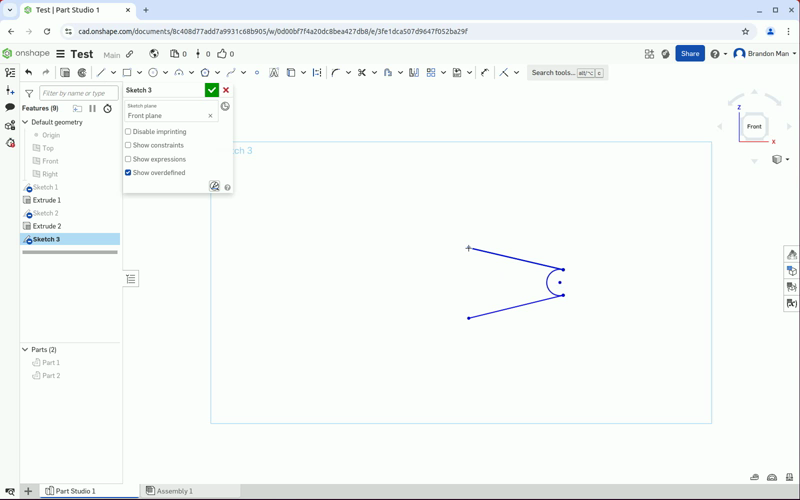
mouse_move(468, 247)
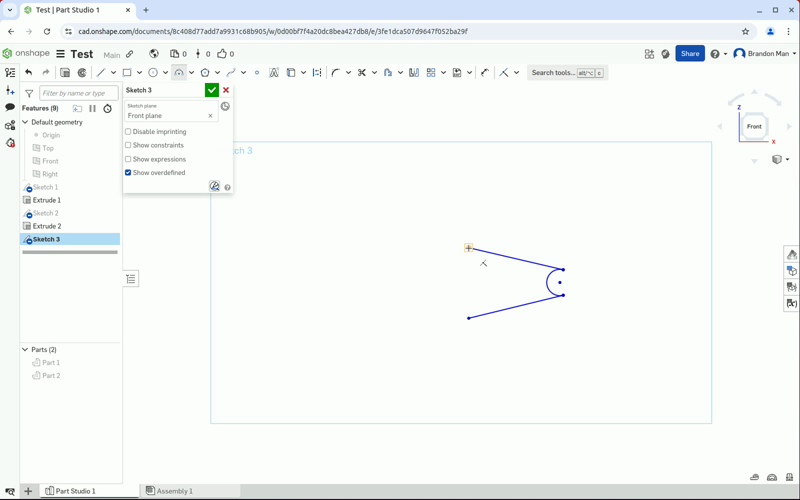
click(468, 247)
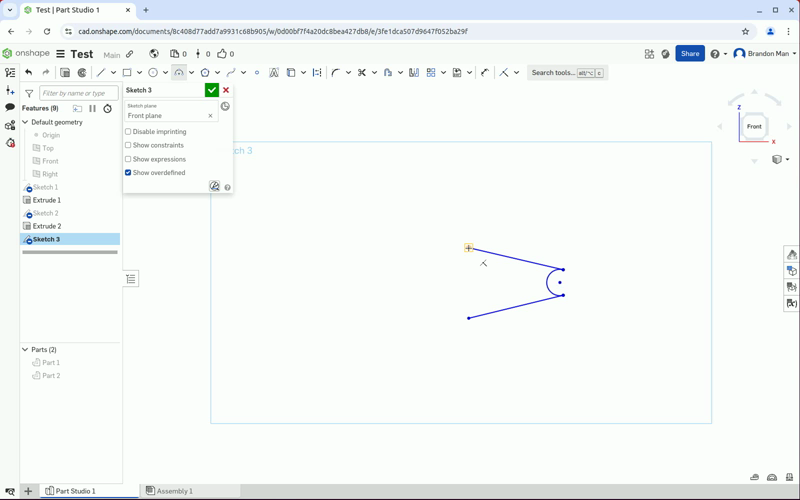
mouse_move(468, 318)
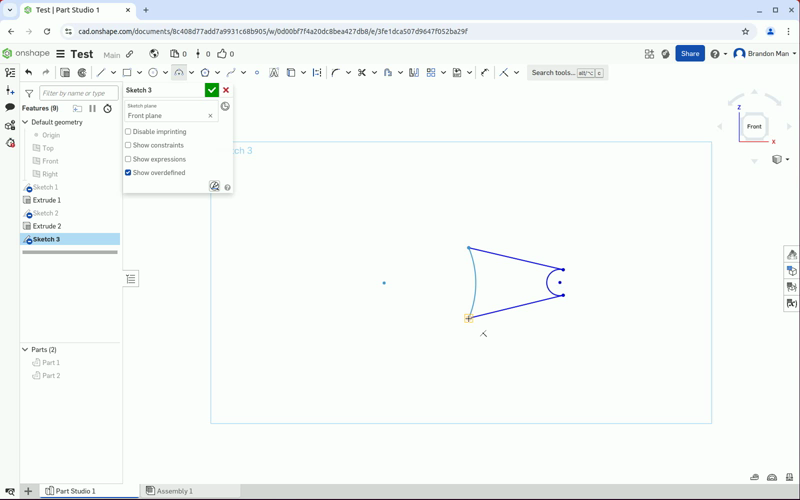
click(468, 318)
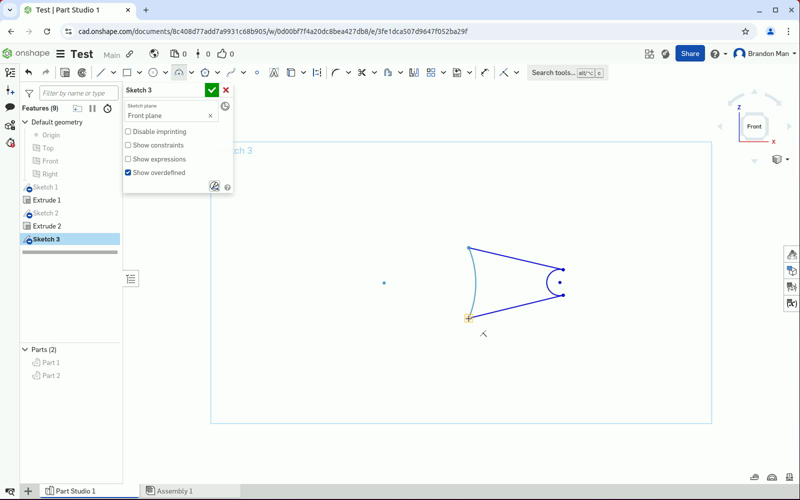
key_down(shift)
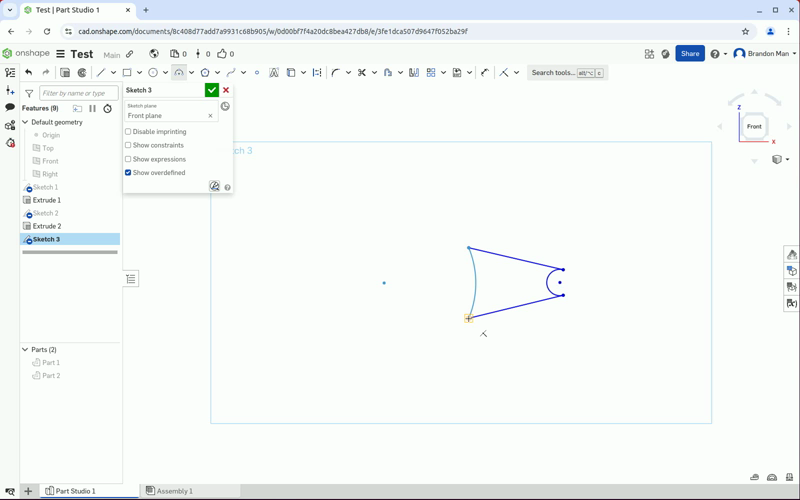
mouse_move(496, 282)
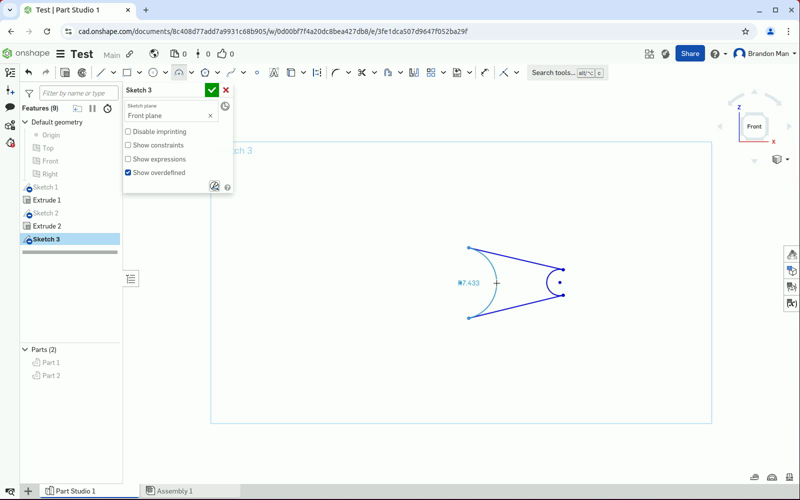
click(496, 282)
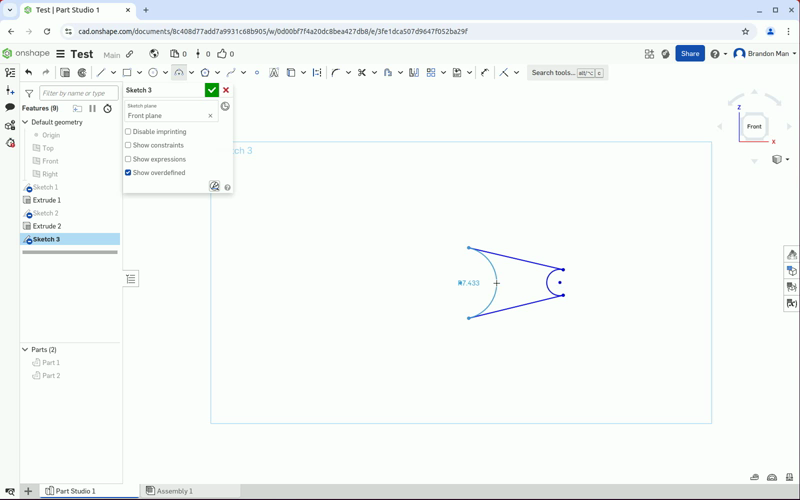
key_up(shift)
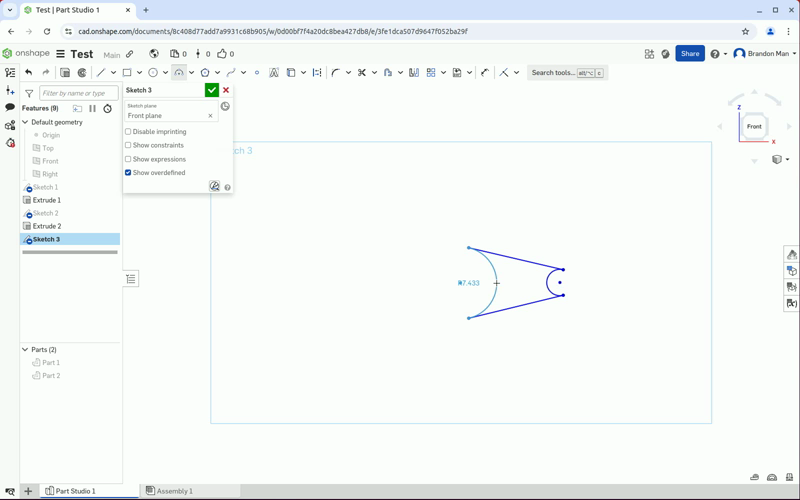
key(esc)
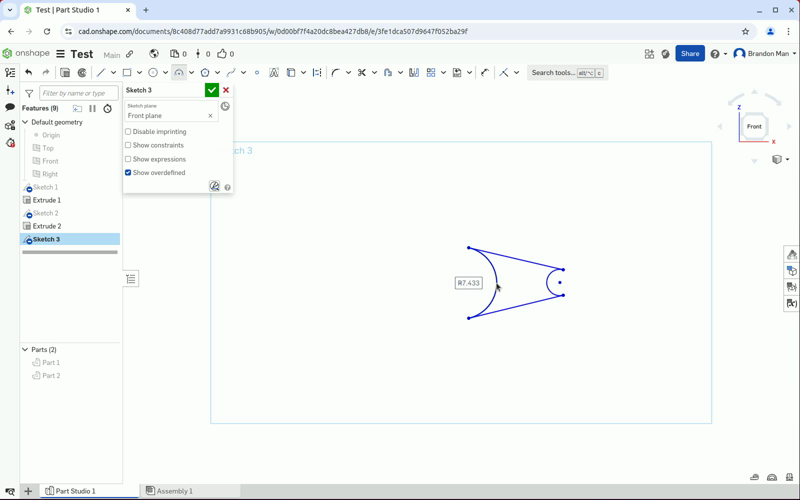
mouse_move(526, 269)
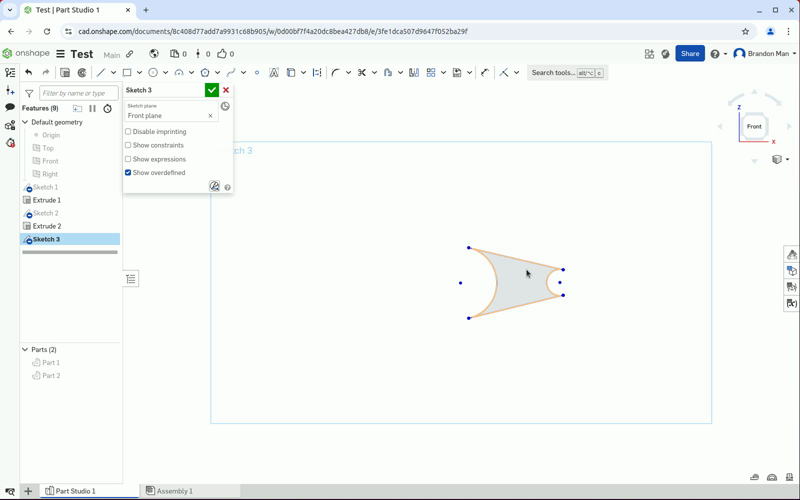
click(526, 269)
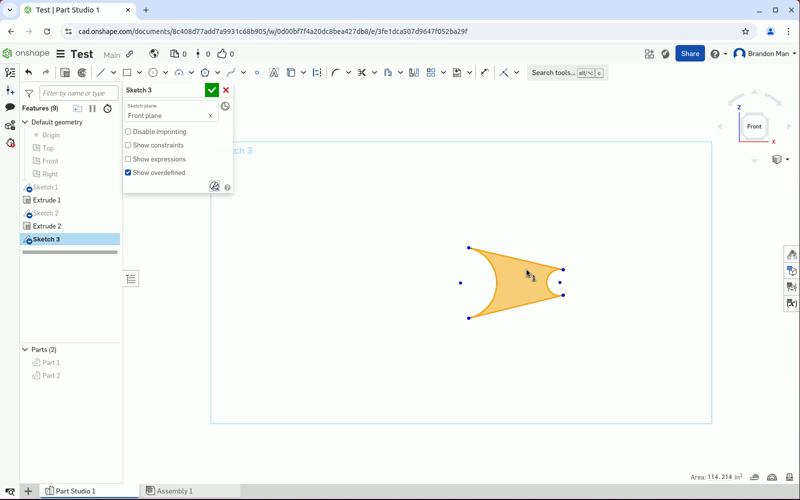
mouse_move(73, 352)
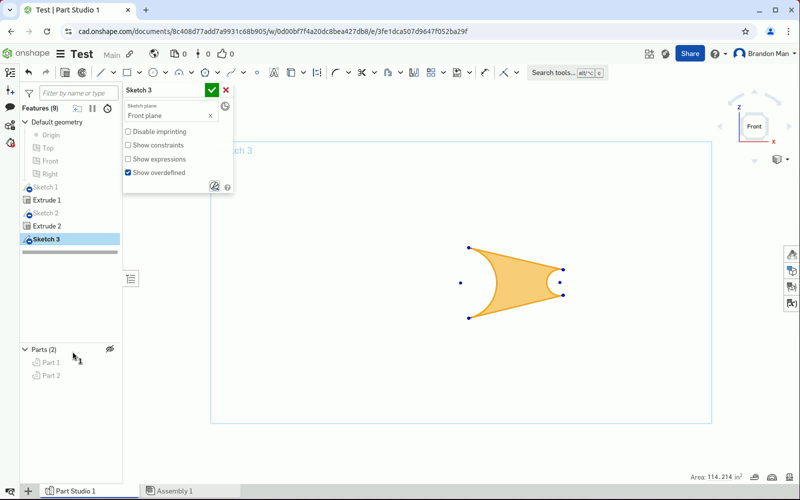
key(shift+y)
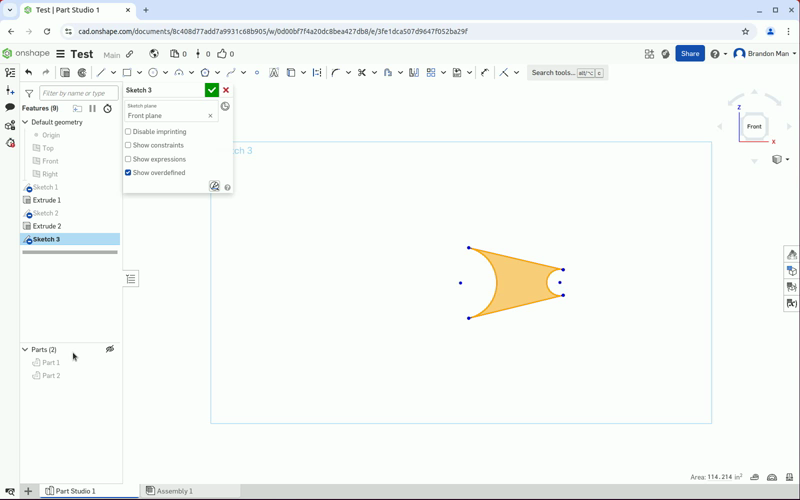
key(shift+e)
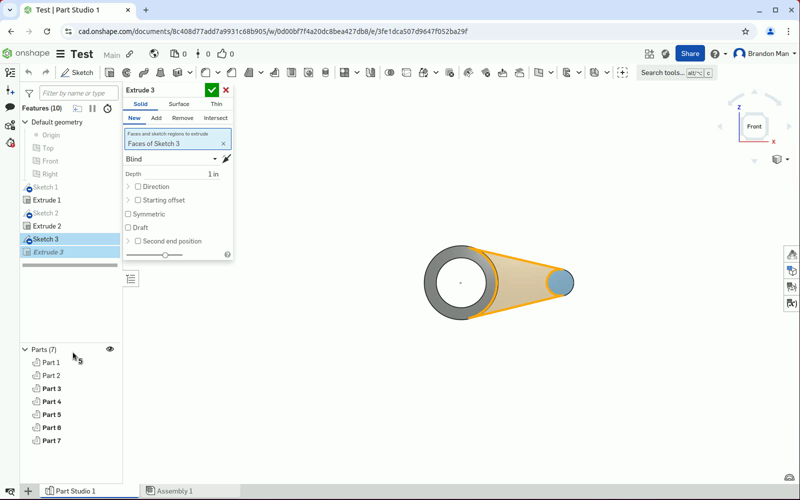
mouse_move(143, 106)
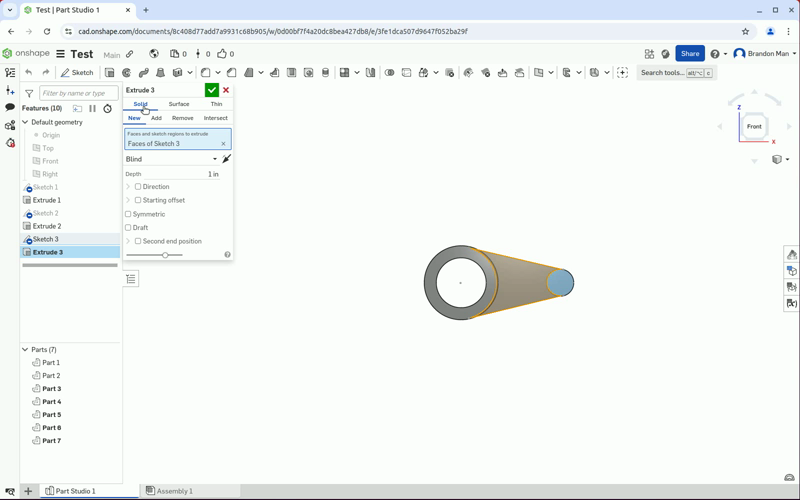
click(143, 106)
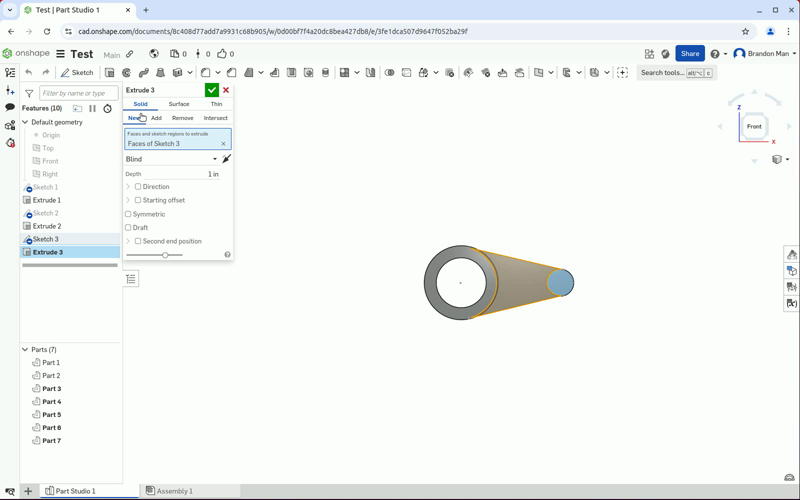
mouse_move(137, 120)
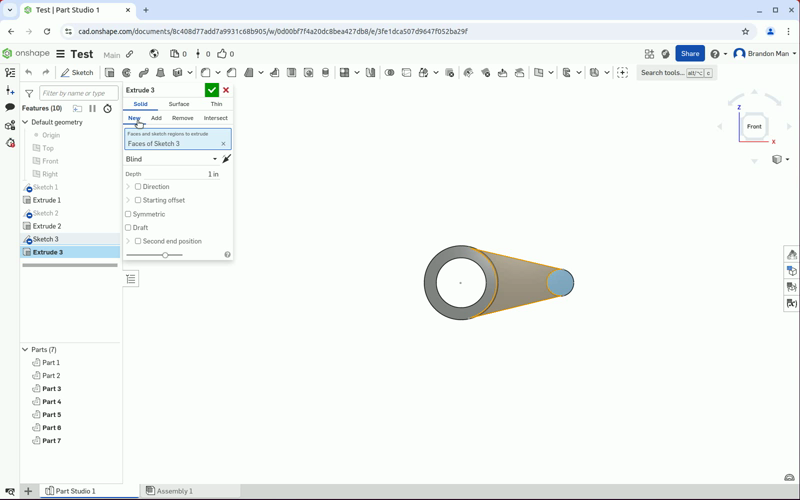
click(137, 120)
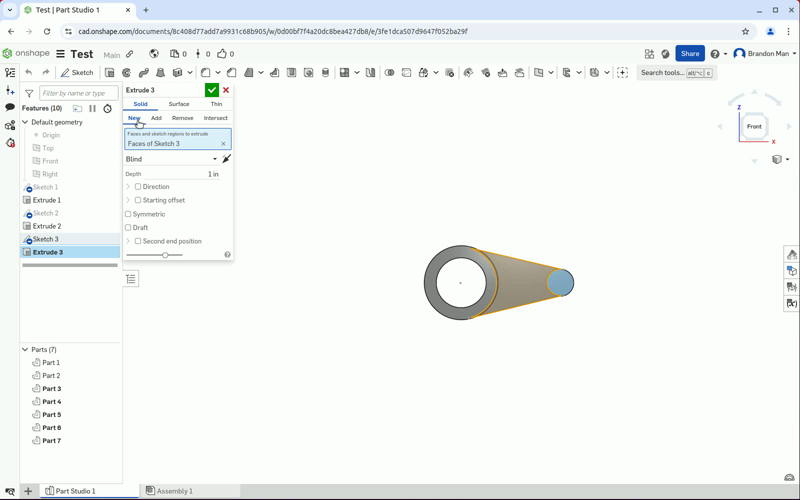
key(tab, 4)
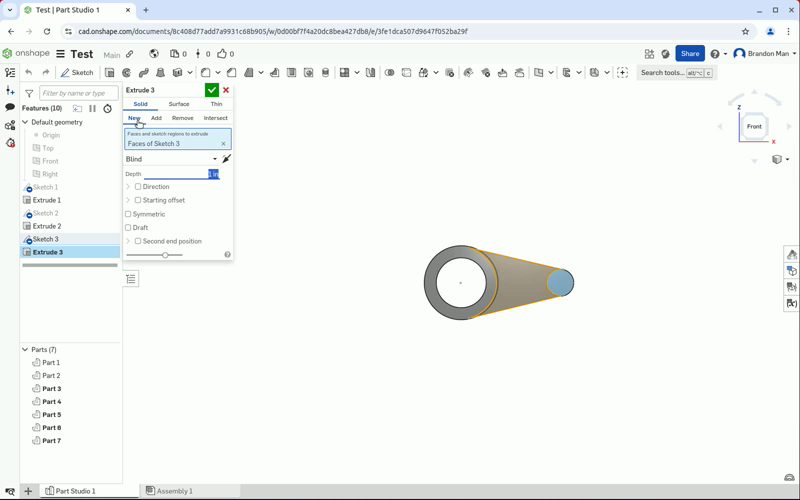
text(7.943)
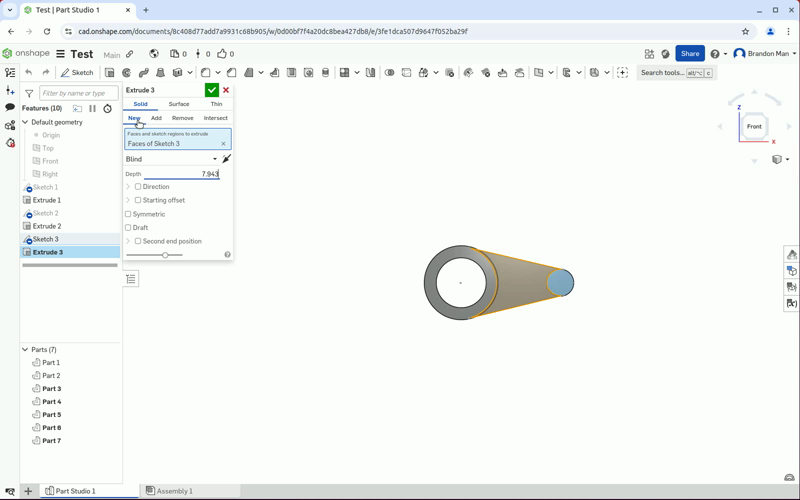
key(enter)
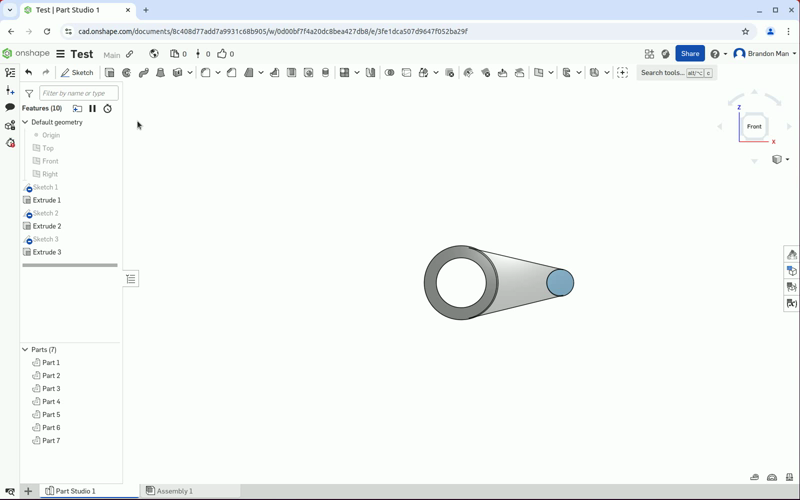
key(shift+h)
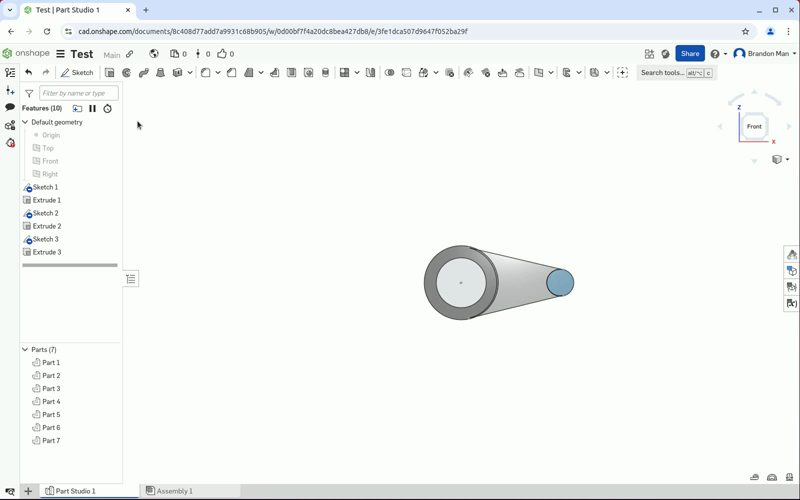
key(shift+h)
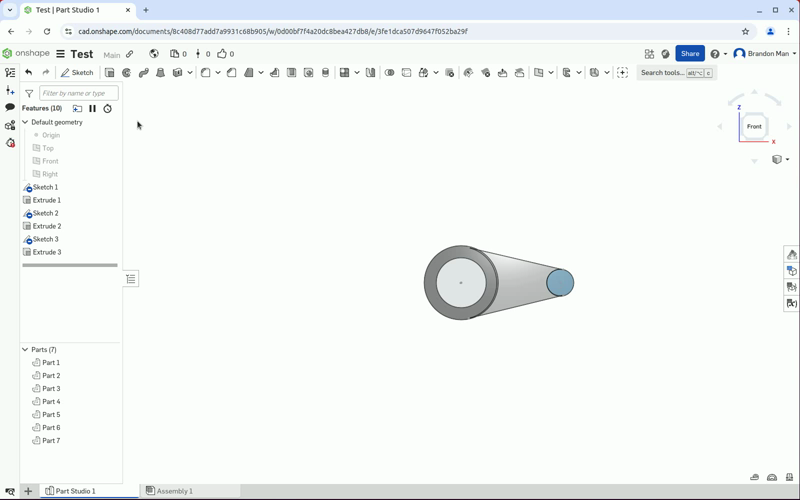
key(shift+7)
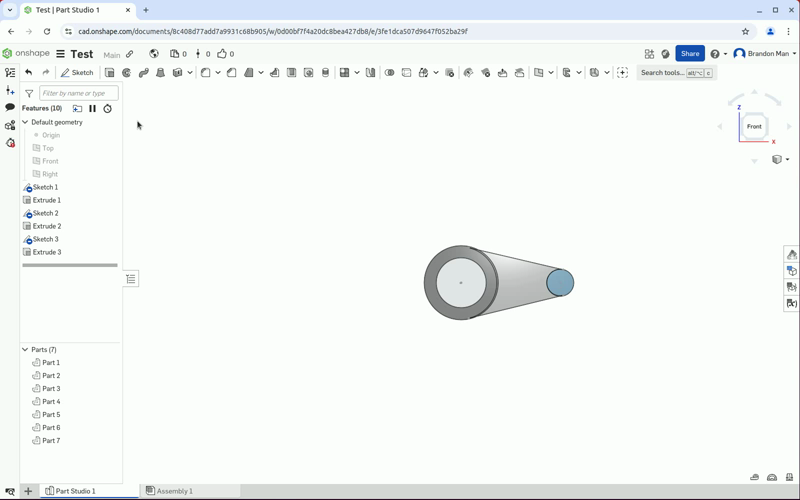
key(left, 2)
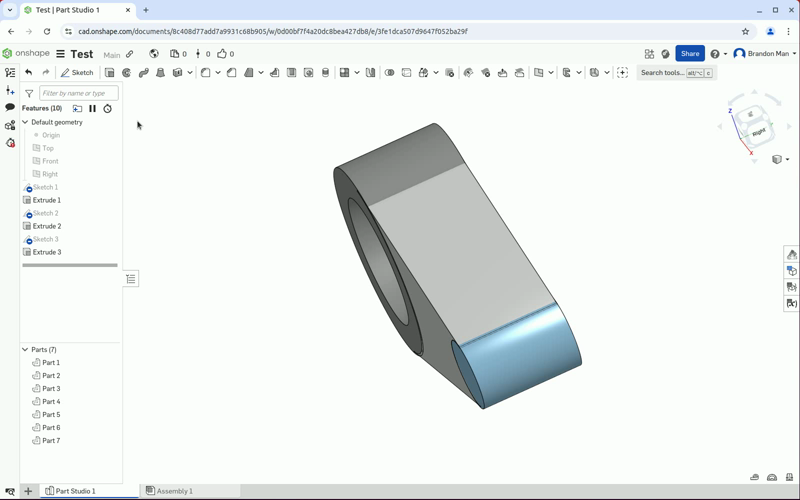
key(down, 2)
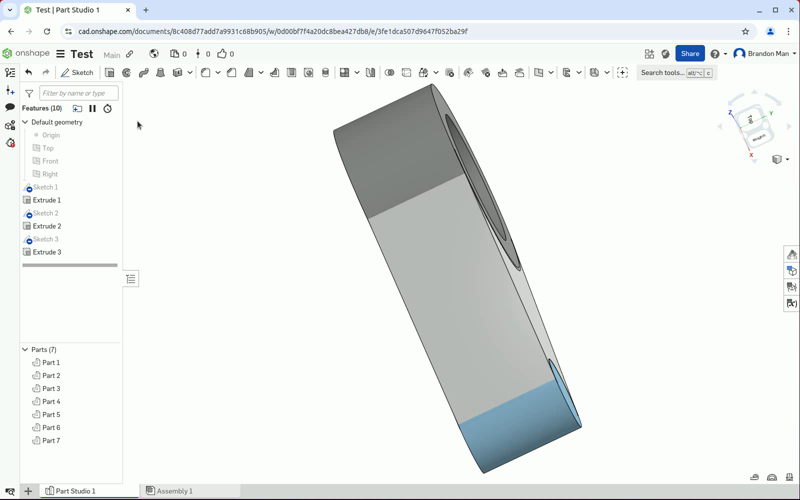
key(up, 2)
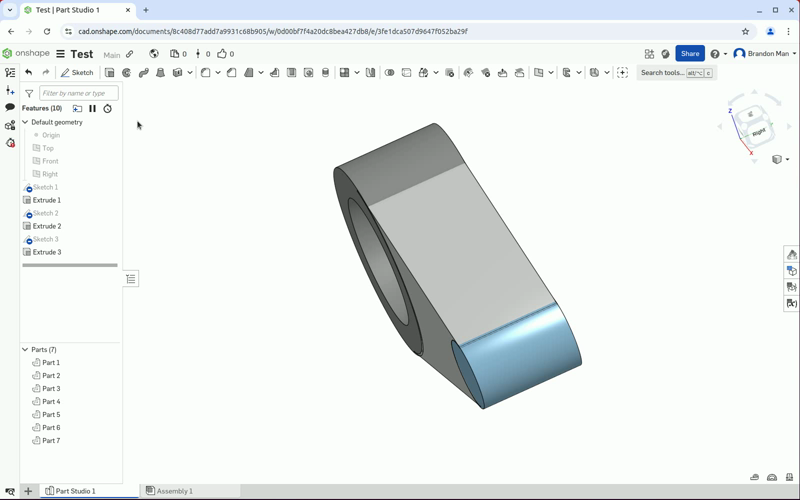
key(right, 2)
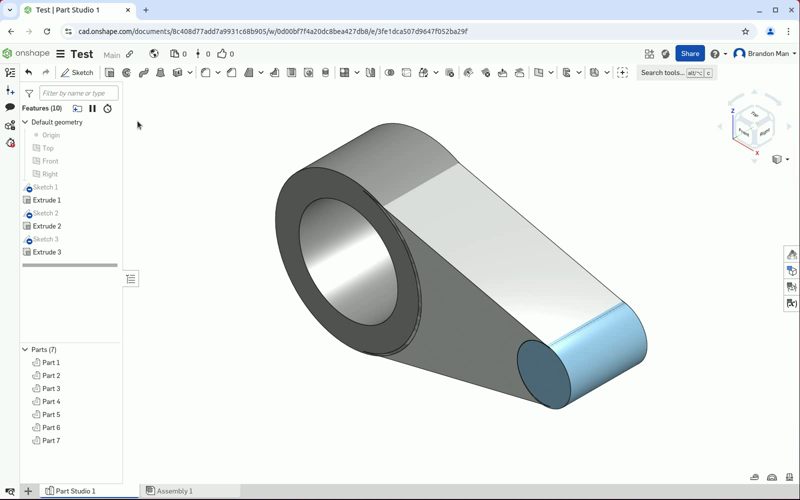
mouse_move(73, 189)
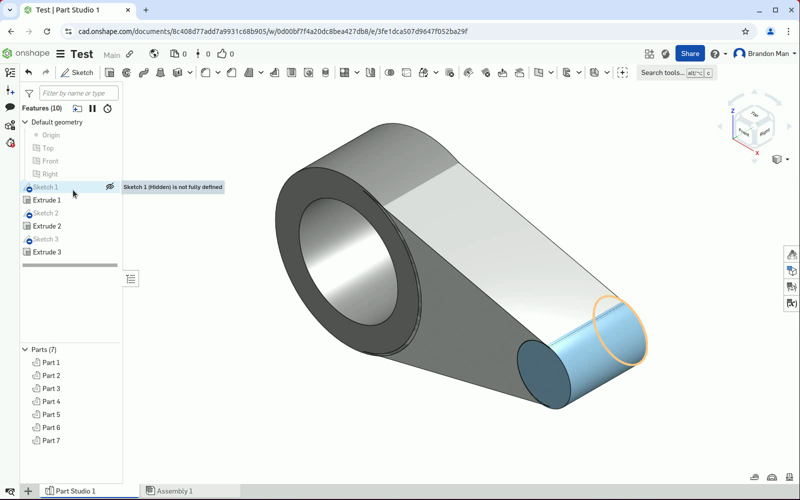
click(73, 189)